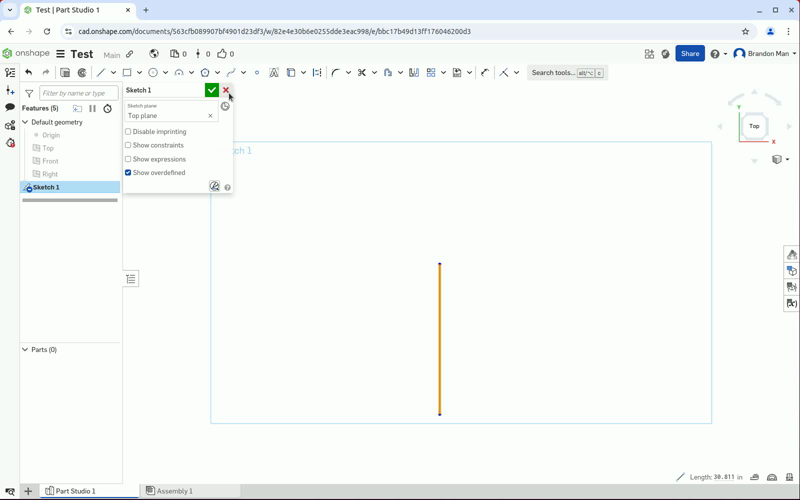
key(shift+h)
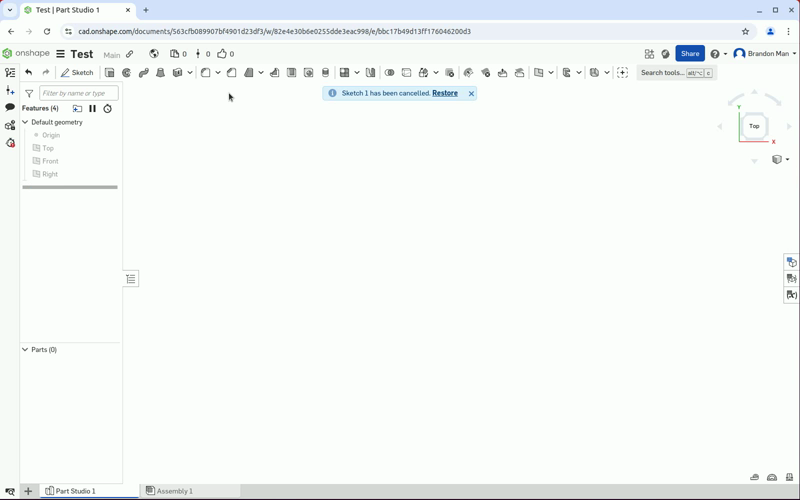
mouse_move(73, 352)
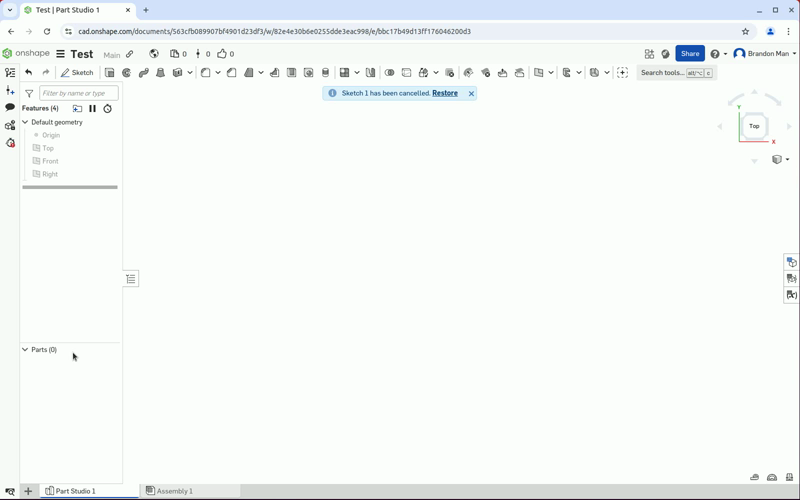
key(y)
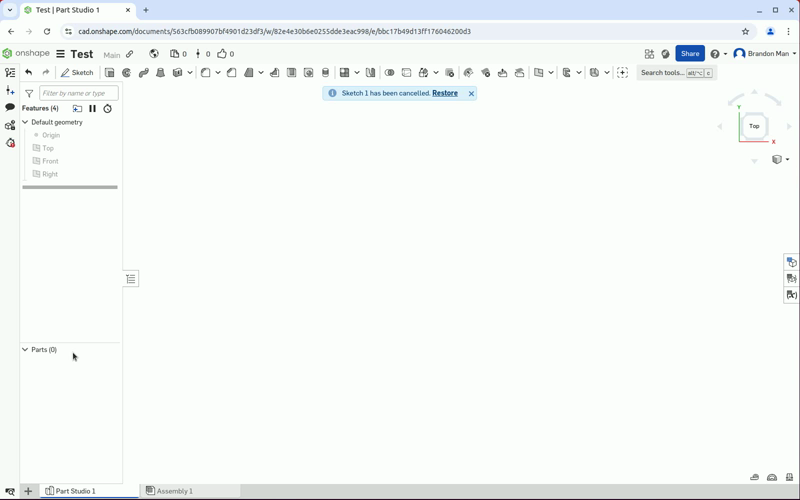
key(shift+p)
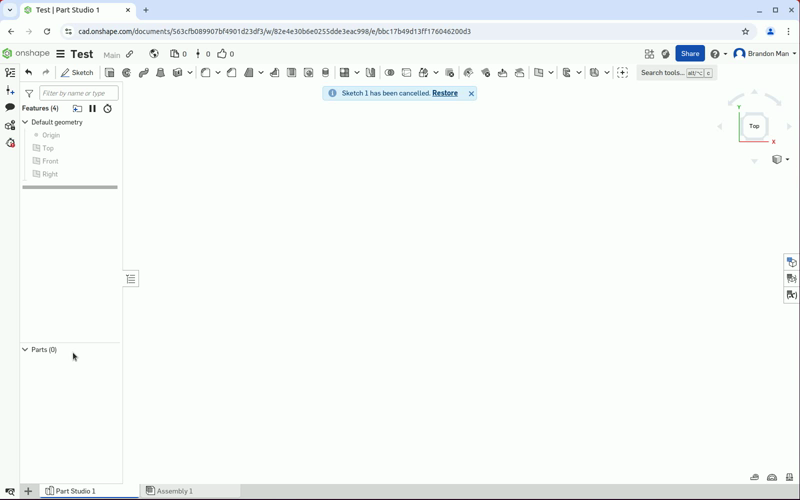
key(space)
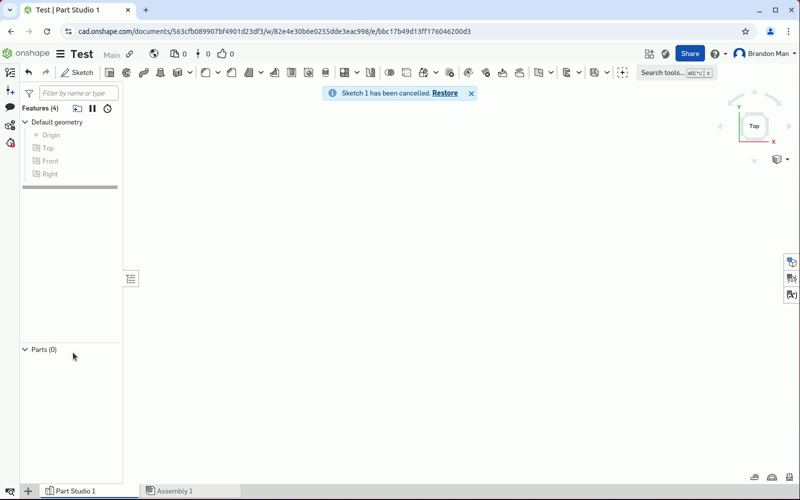
key_down(shift)
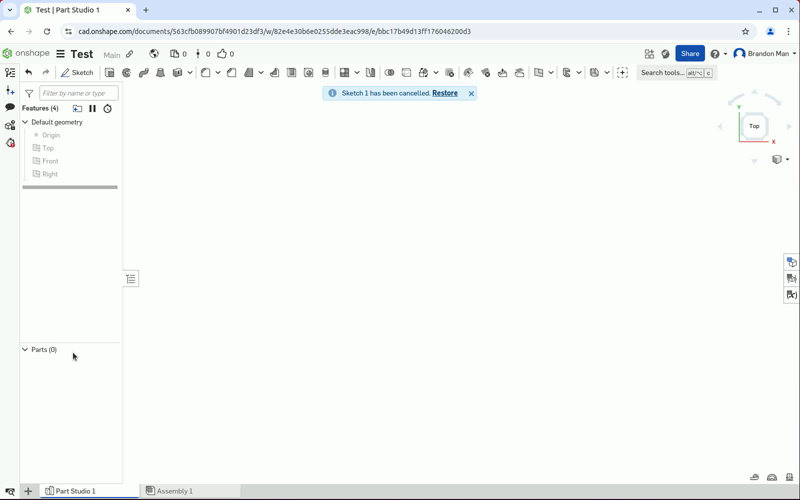
key(up)
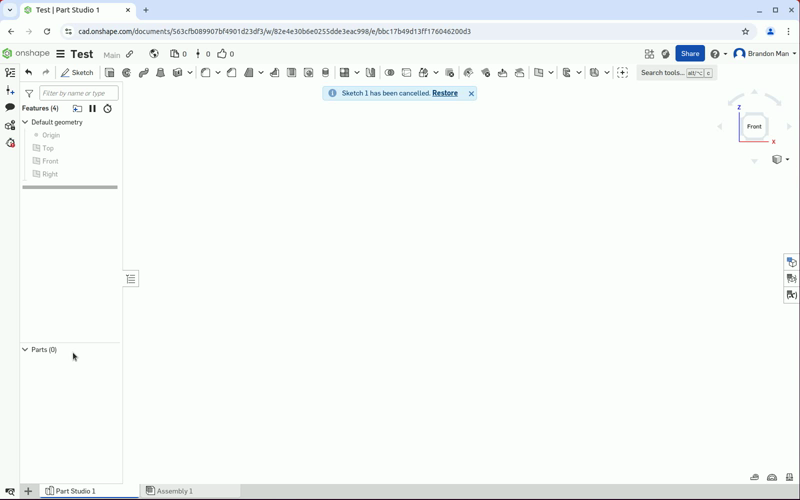
key_up(shift)
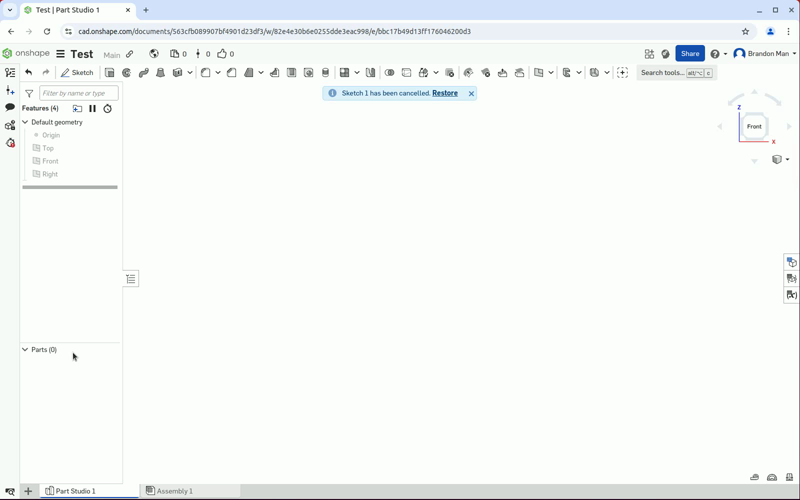
mouse_move(73, 352)
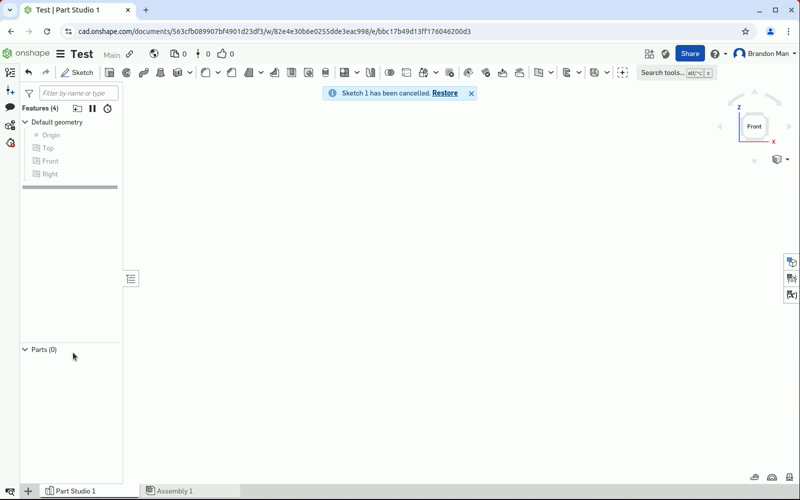
key(shift+y)
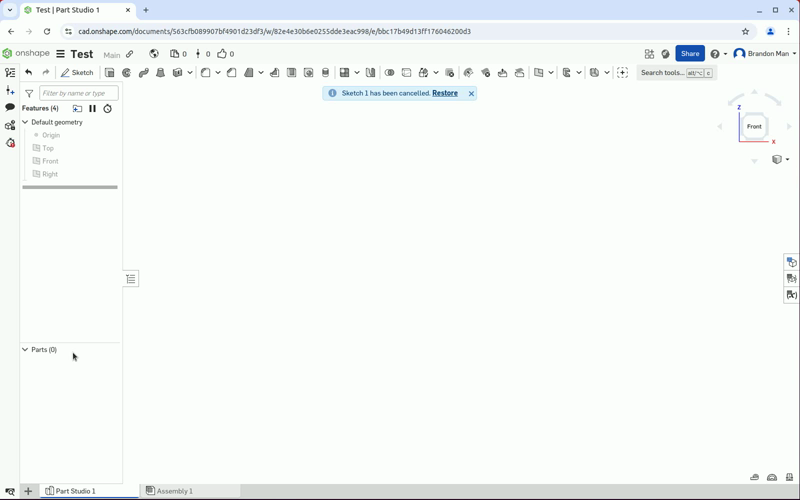
key(shift+s)
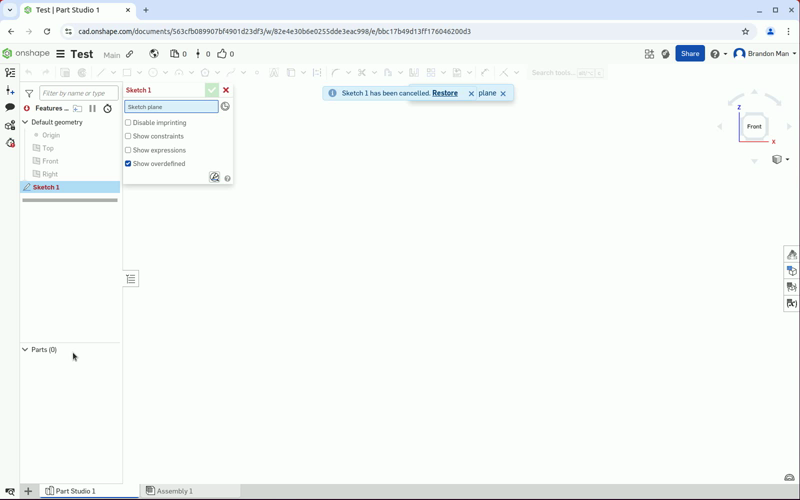
mouse_move(73, 163)
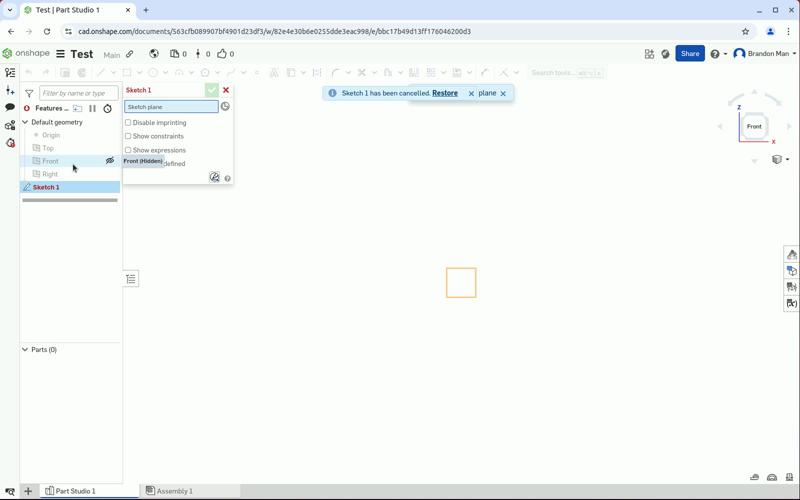
click(73, 163)
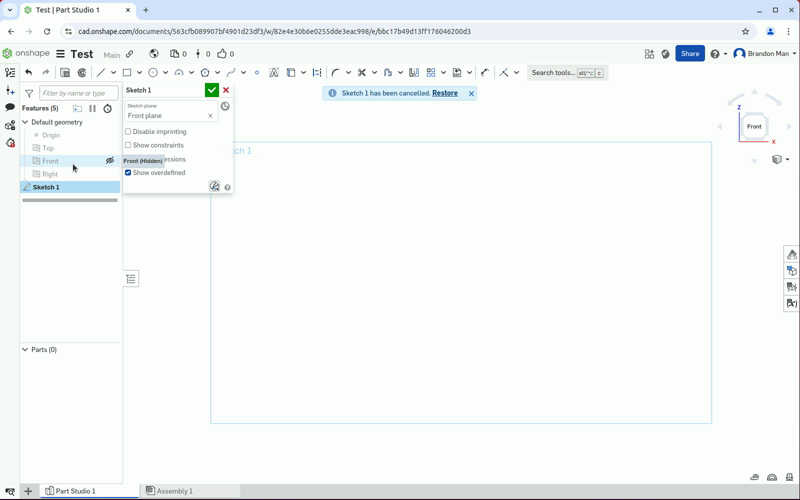
mouse_move(73, 352)
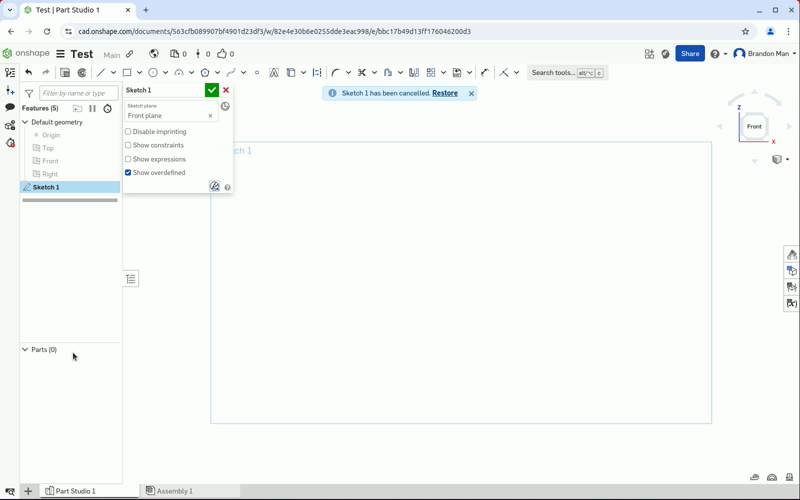
key(y)
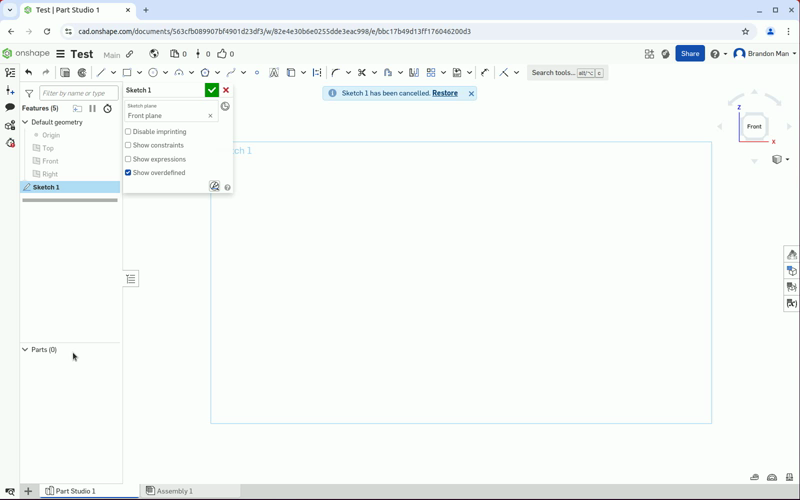
key(l)
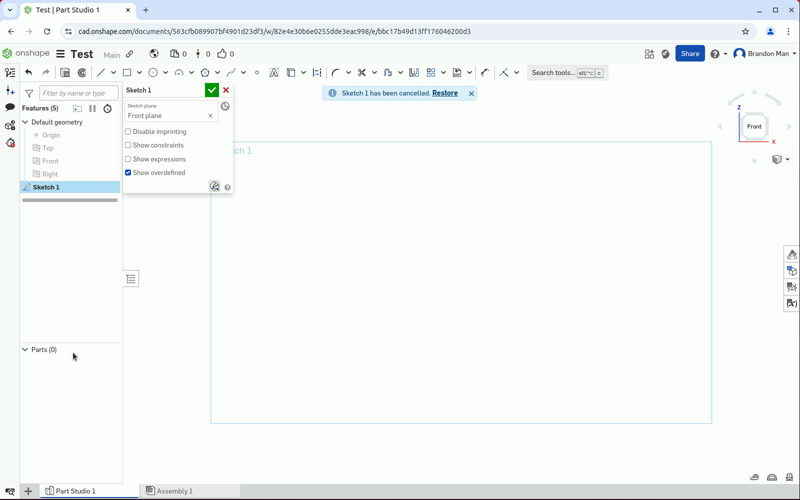
key_down(shift)
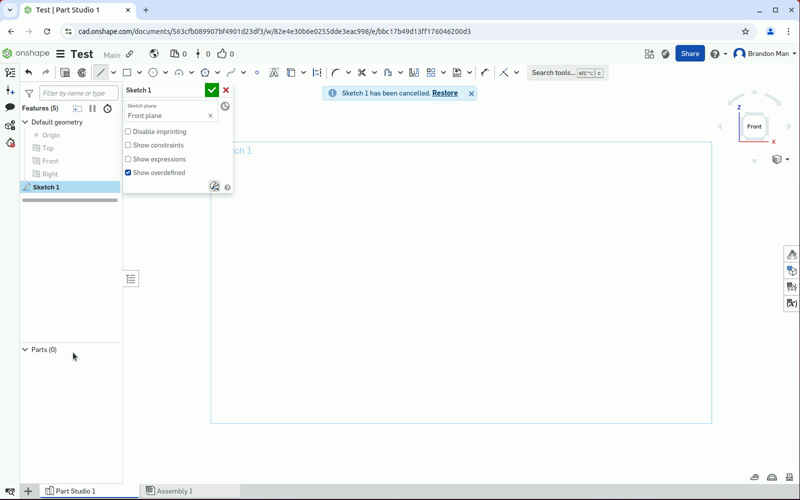
mouse_move(348, 381)
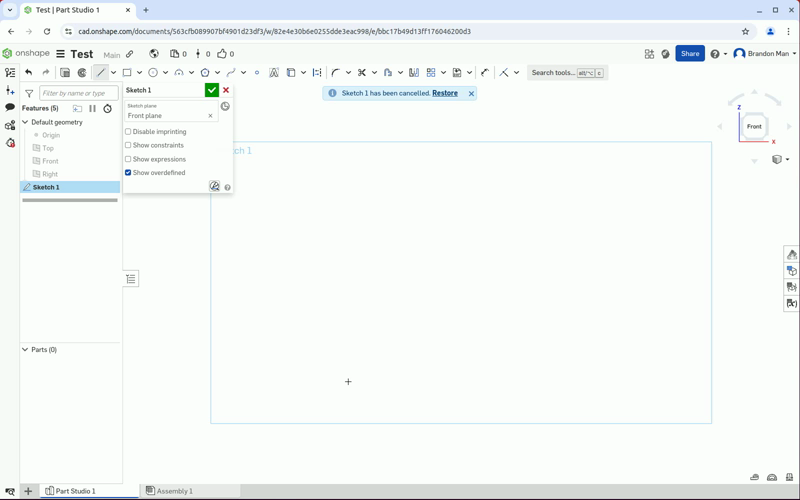
click(348, 381)
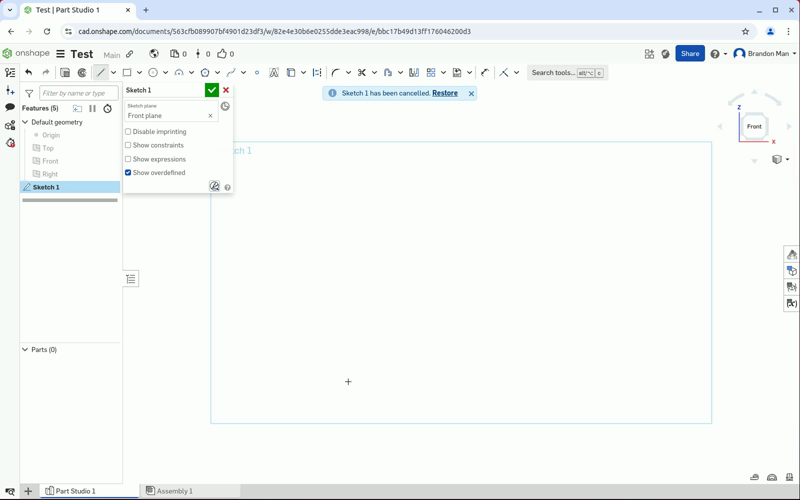
key_up(shift)
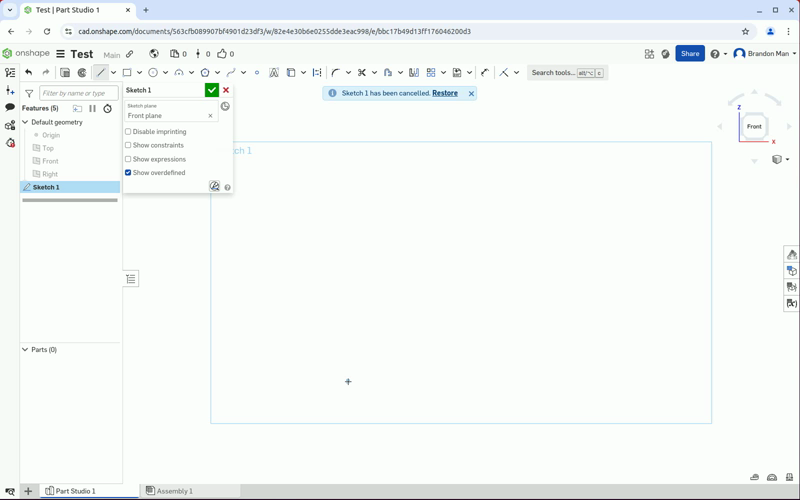
key_down(shift)
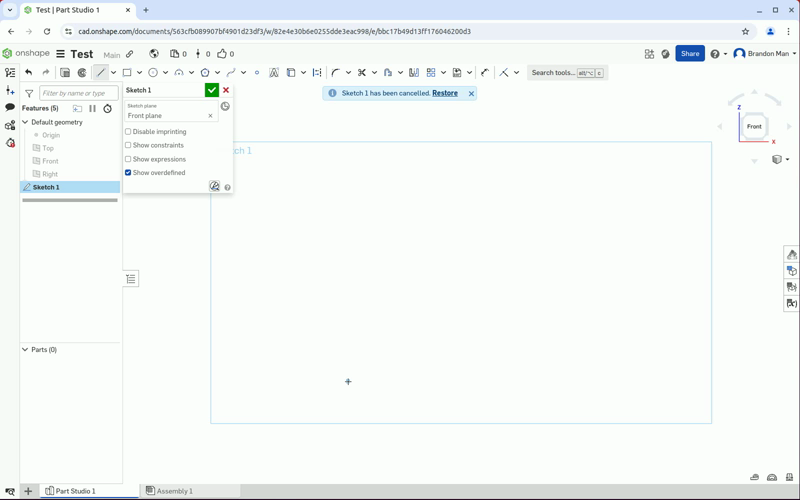
mouse_move(572, 381)
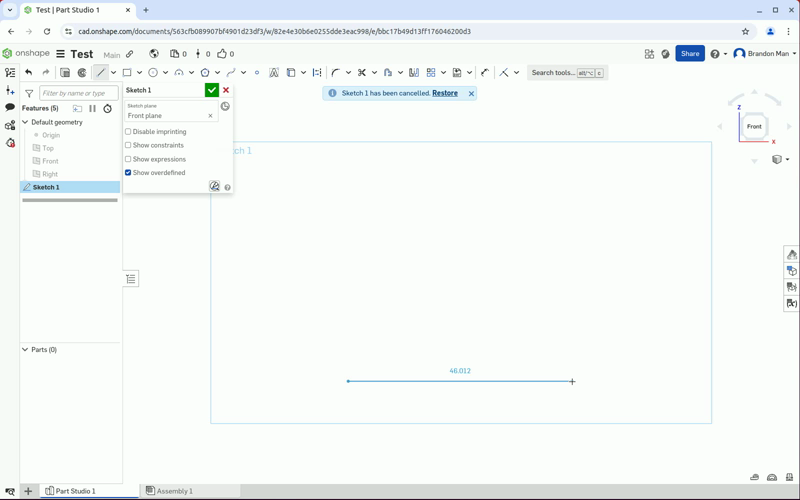
click(572, 381)
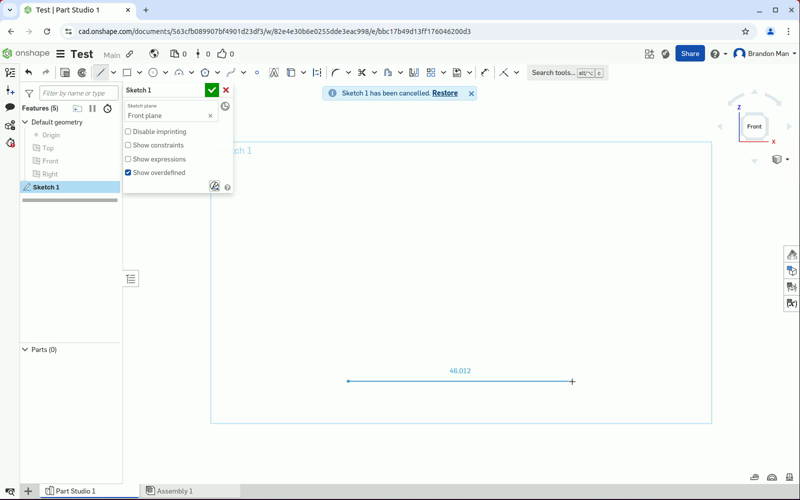
key_up(shift)
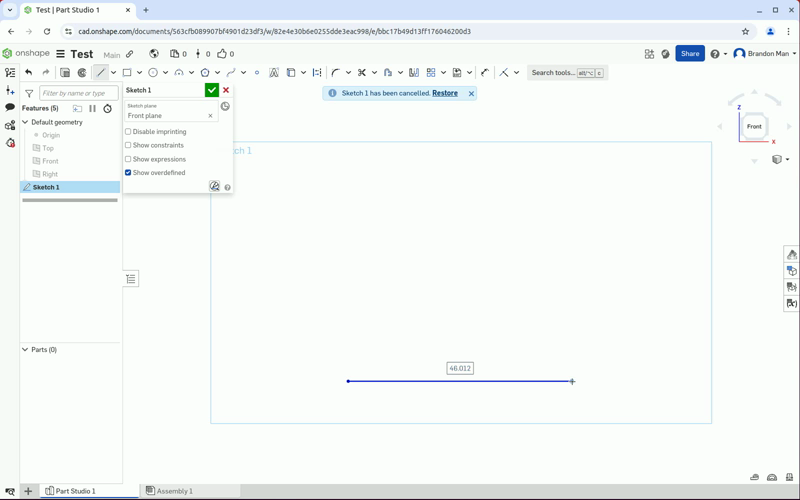
key_down(shift)
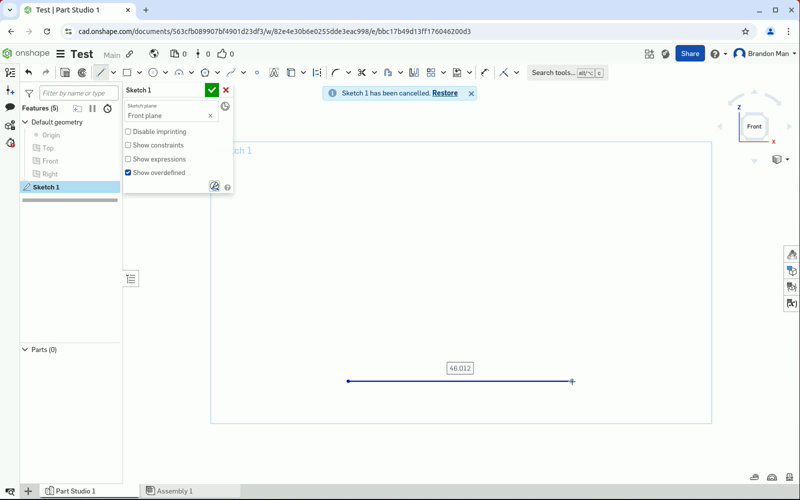
mouse_move(572, 185)
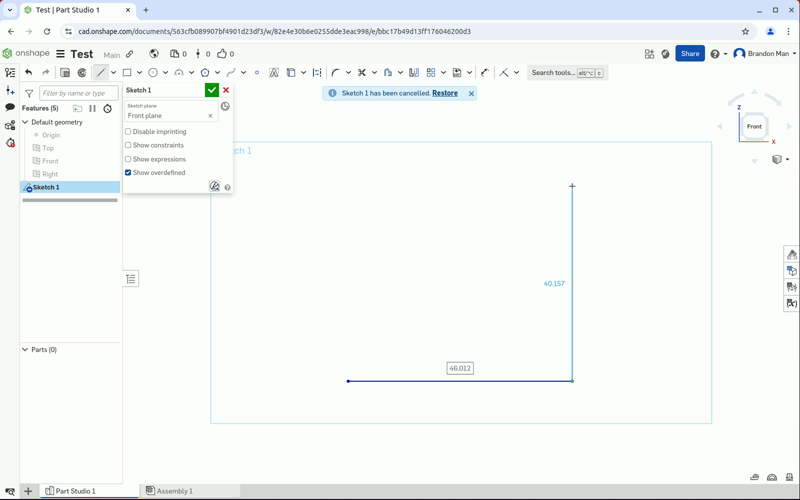
click(572, 185)
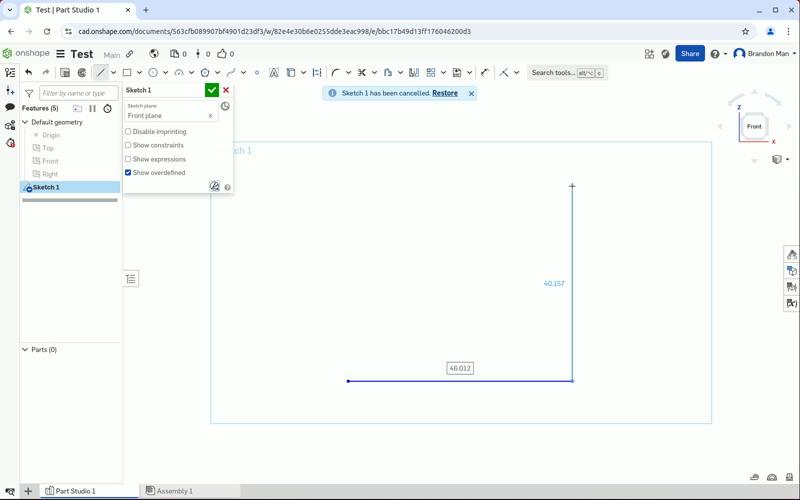
key_up(shift)
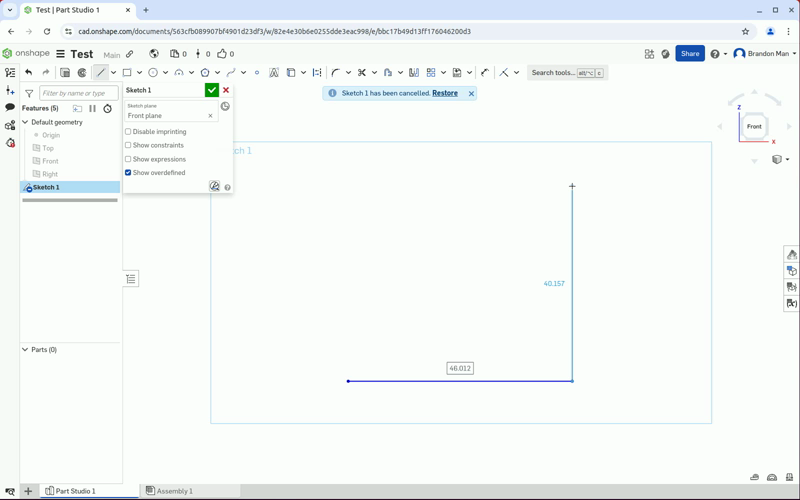
key_down(shift)
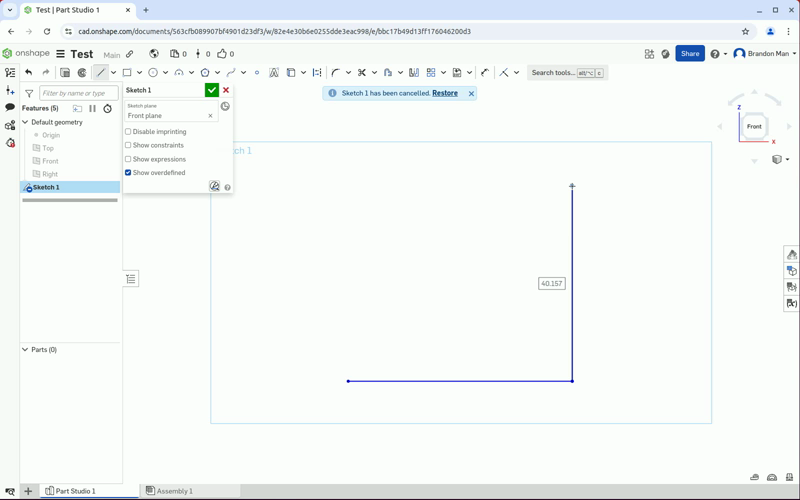
mouse_move(348, 185)
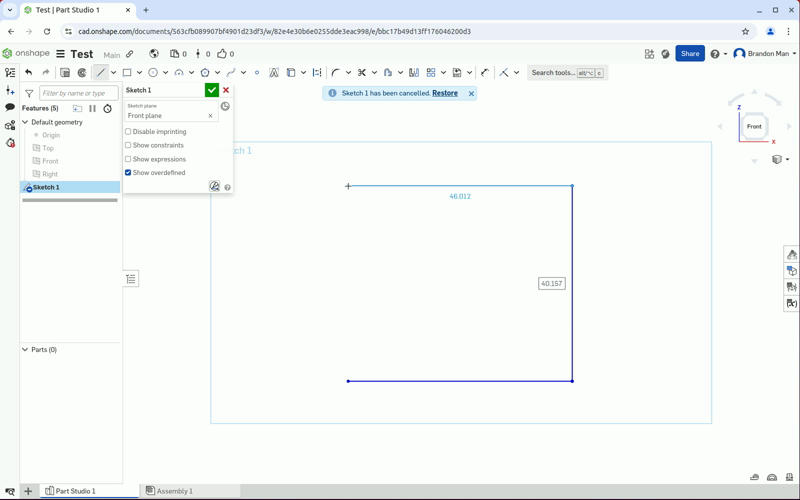
click(348, 185)
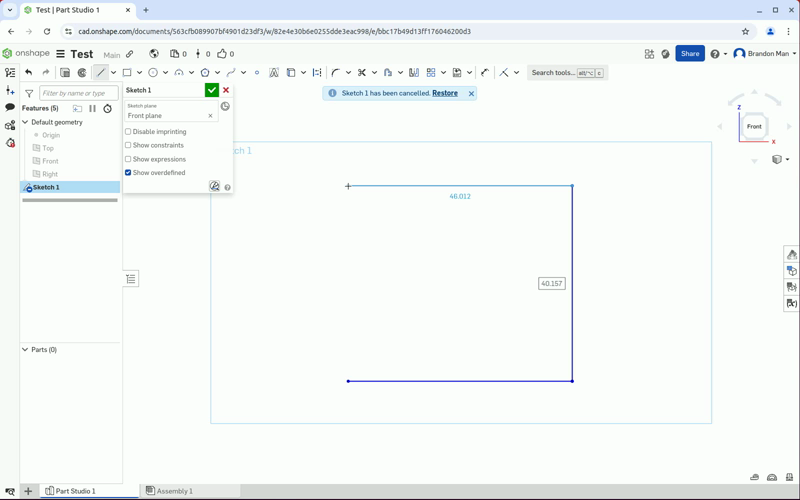
key_up(shift)
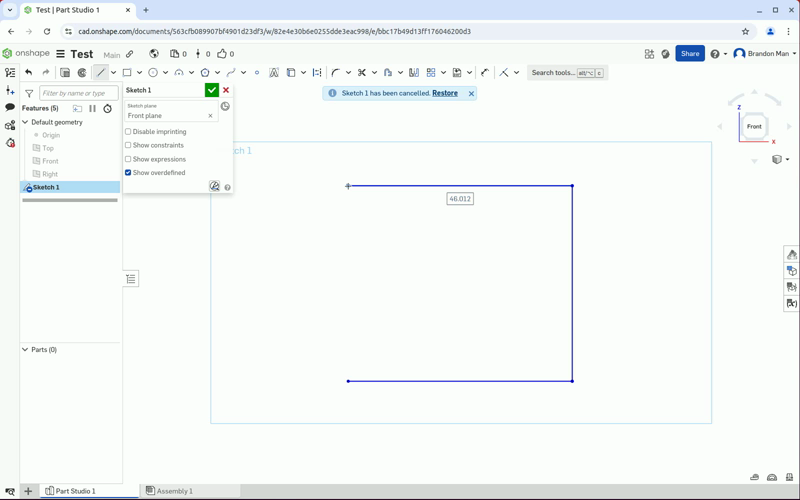
key_down(shift)
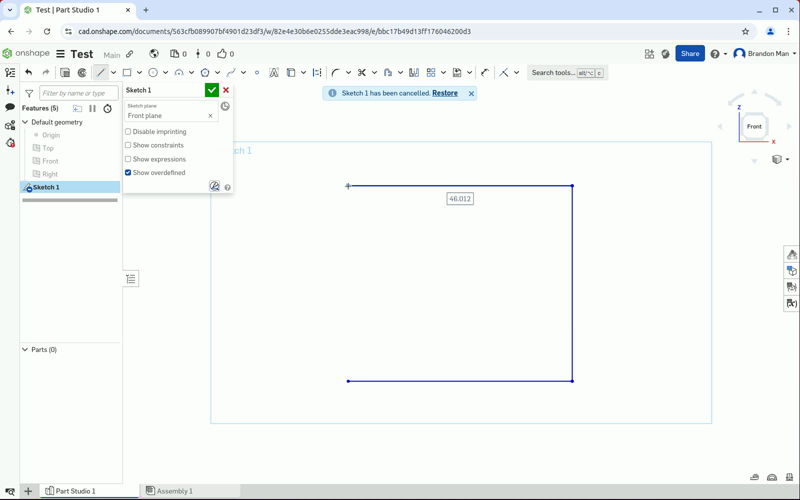
mouse_move(348, 381)
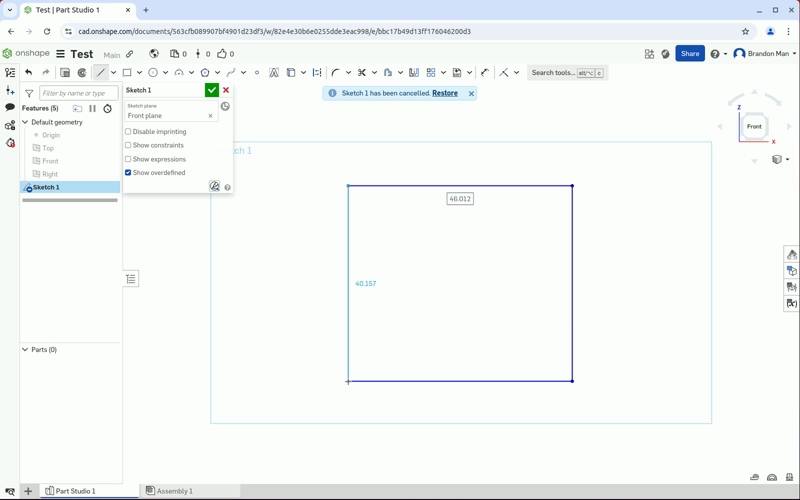
key_up(shift)
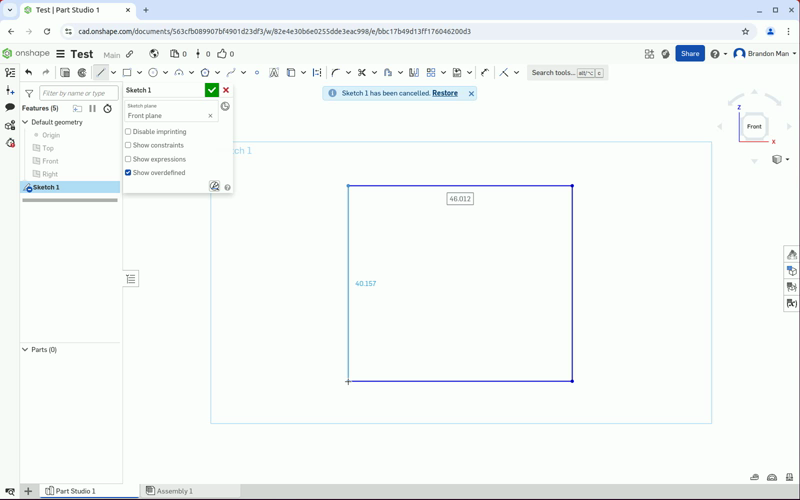
click(348, 381)
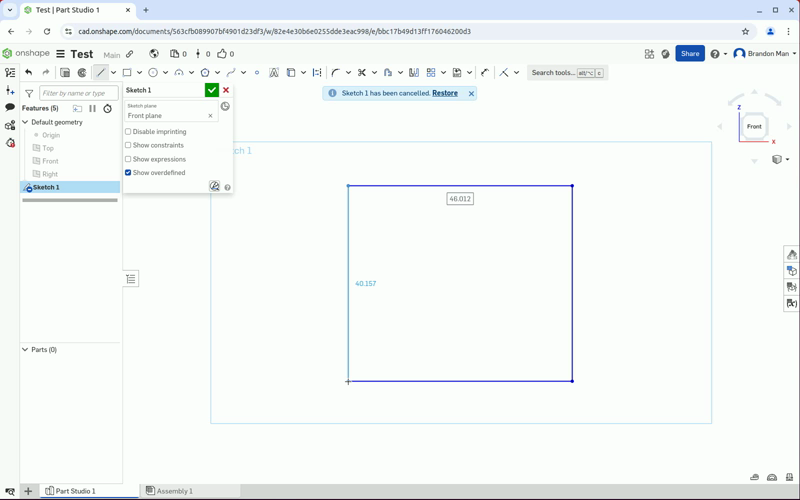
key(esc)
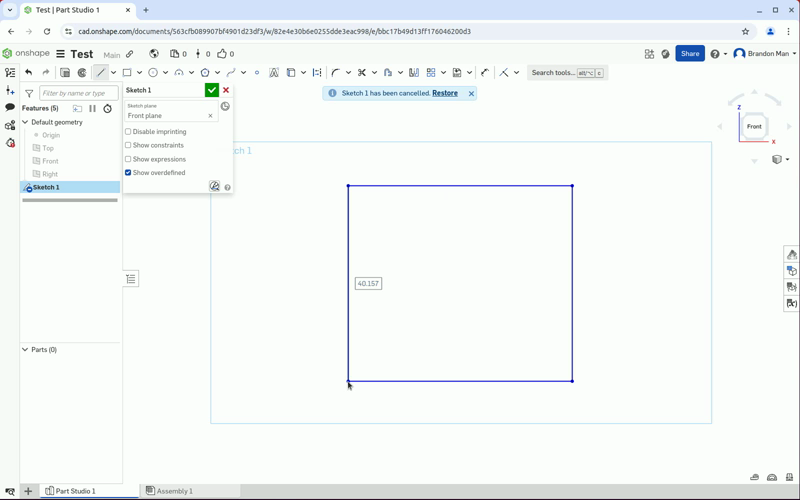
mouse_move(517, 221)
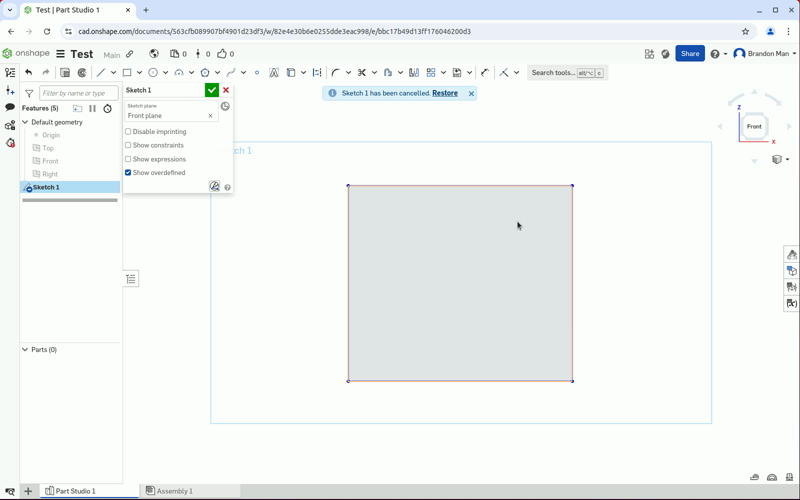
click(517, 221)
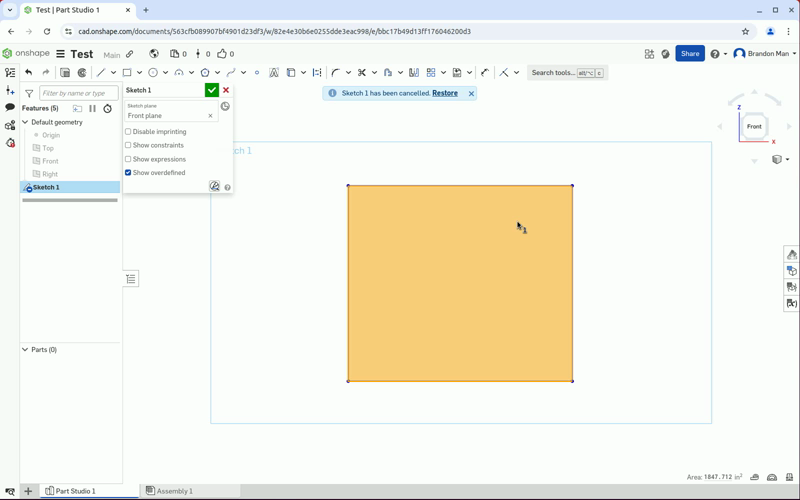
mouse_move(73, 352)
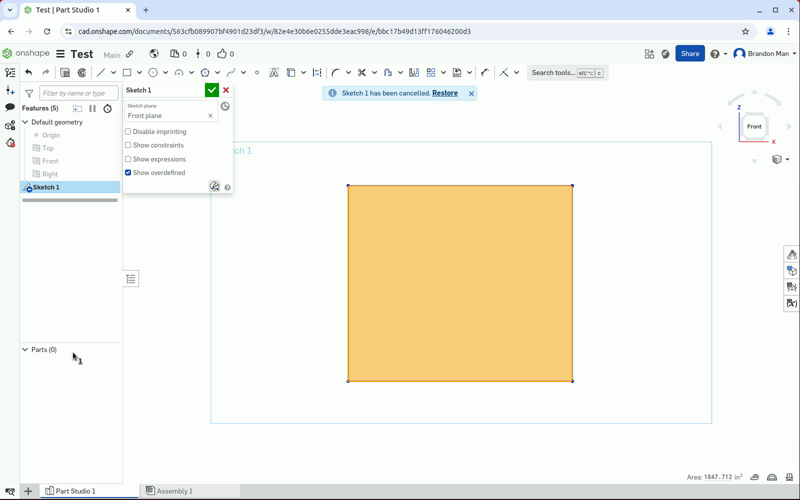
key(shift+y)
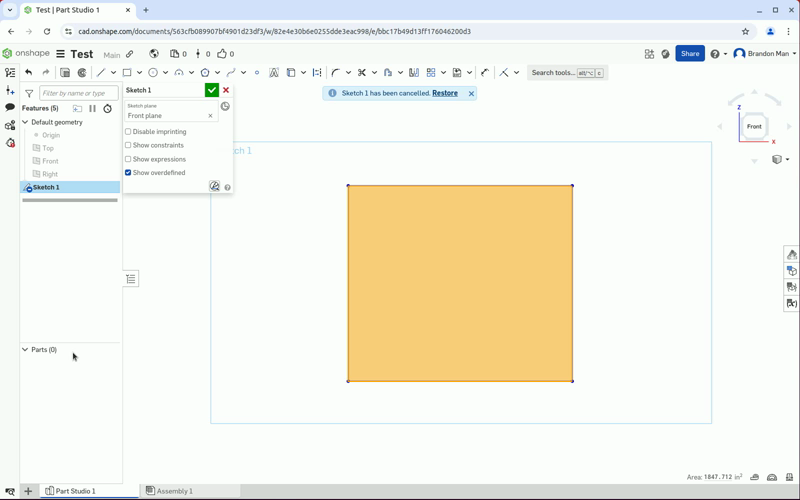
key(shift+e)
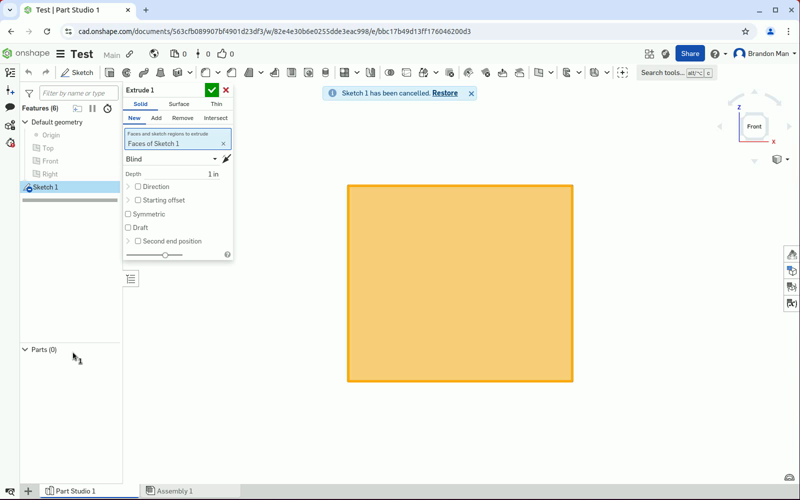
mouse_move(143, 106)
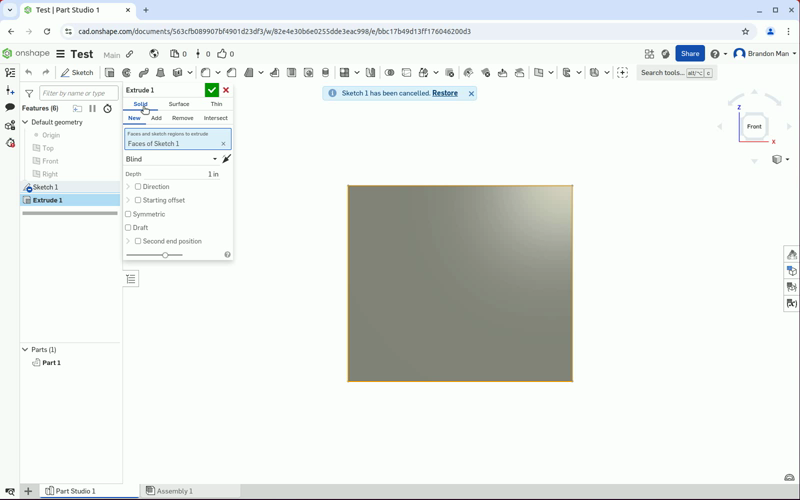
click(143, 106)
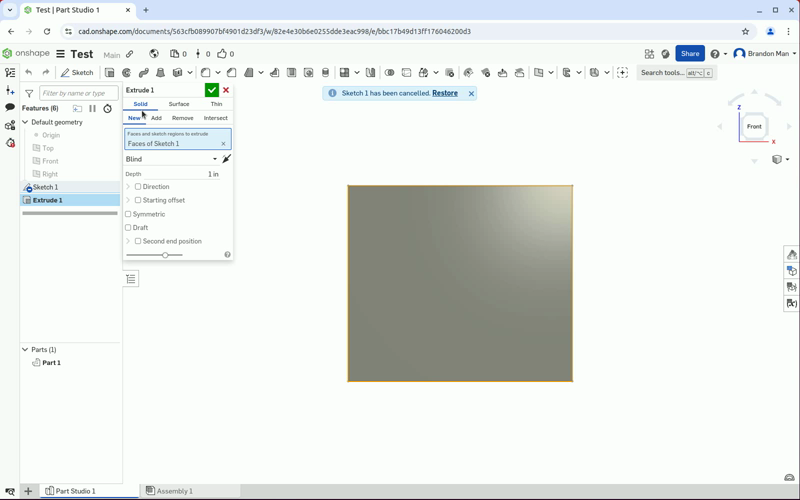
mouse_move(137, 120)
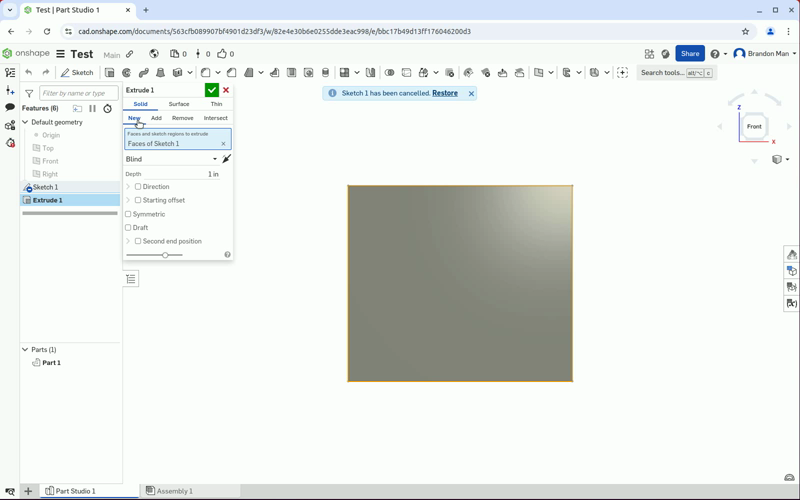
click(137, 120)
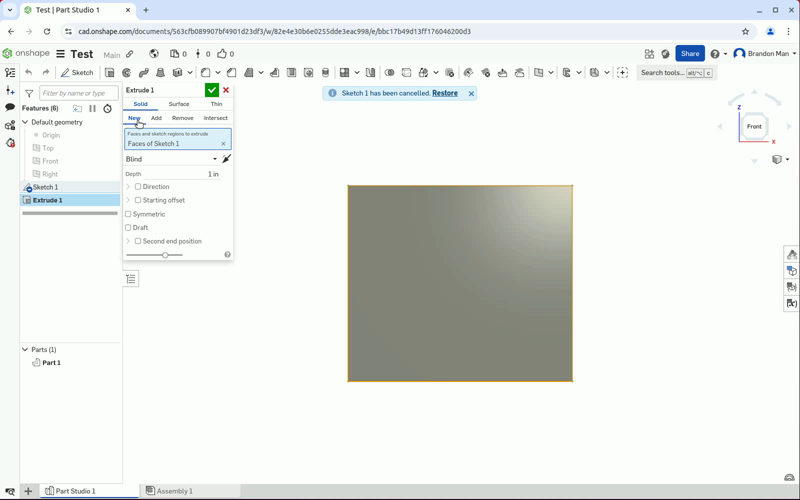
key(tab, 4)
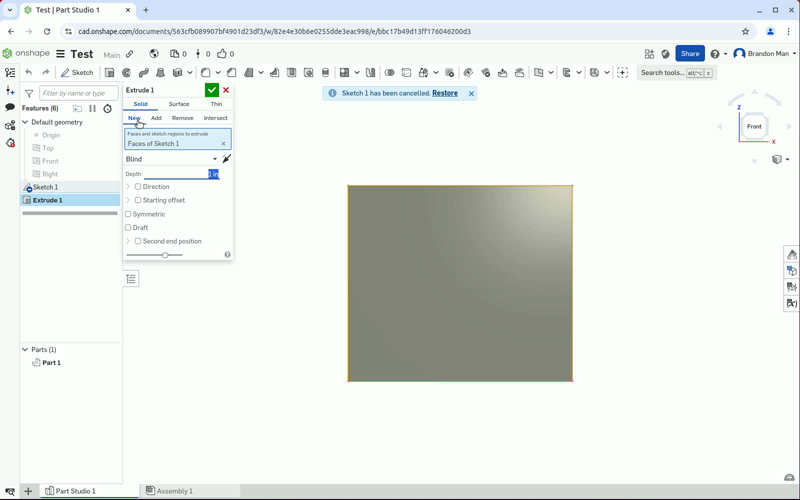
text(11.554)
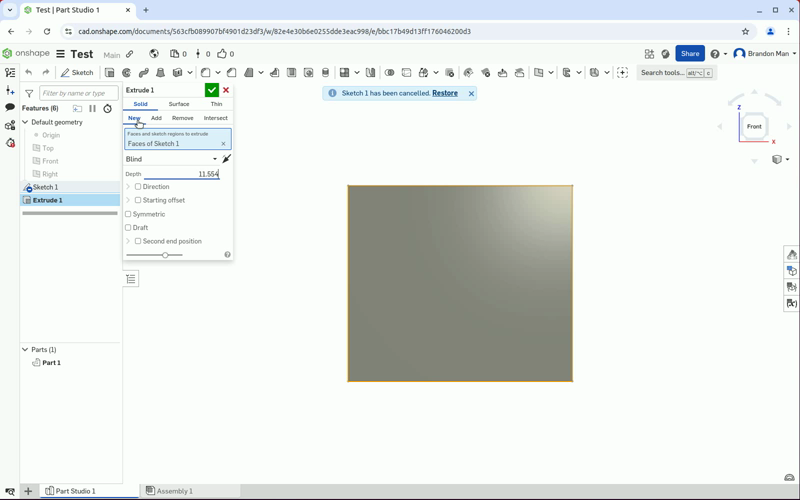
key(enter)
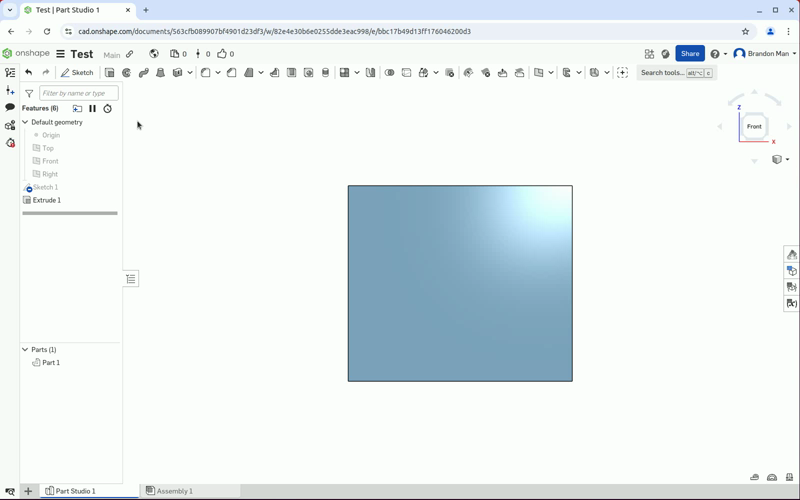
key(shift+h)
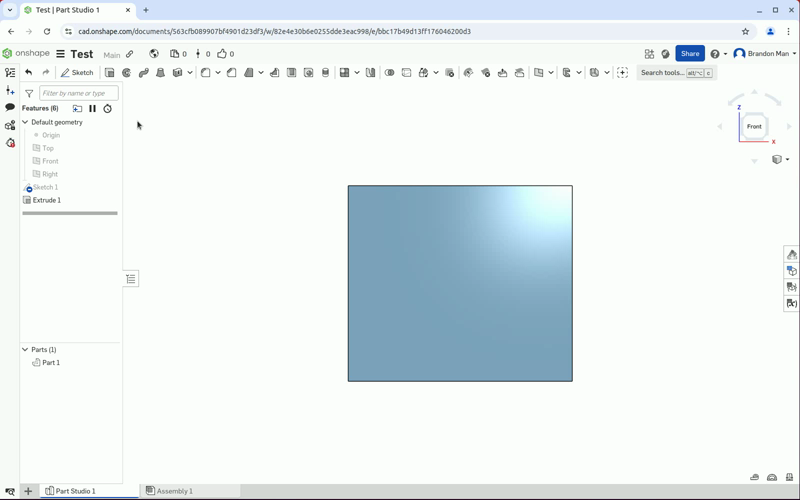
key(shift+h)
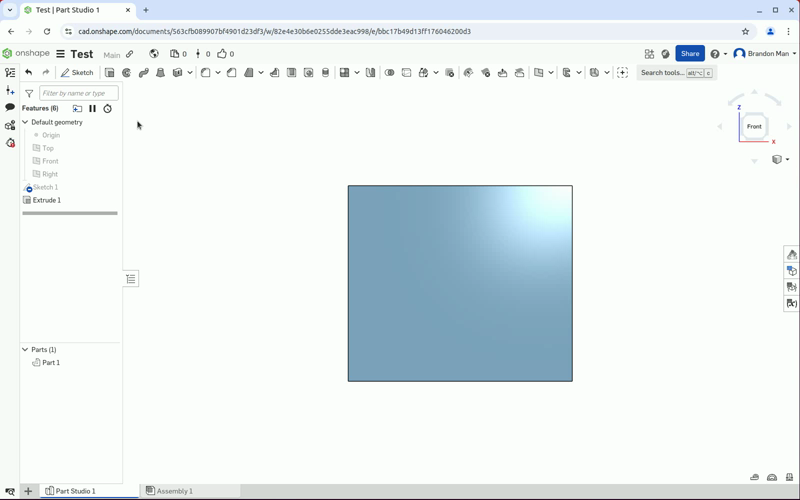
mouse_move(73, 189)
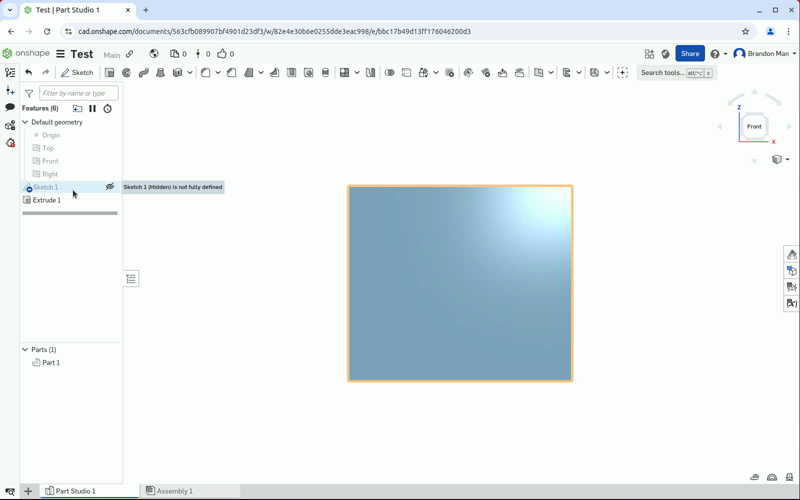
click(73, 189)
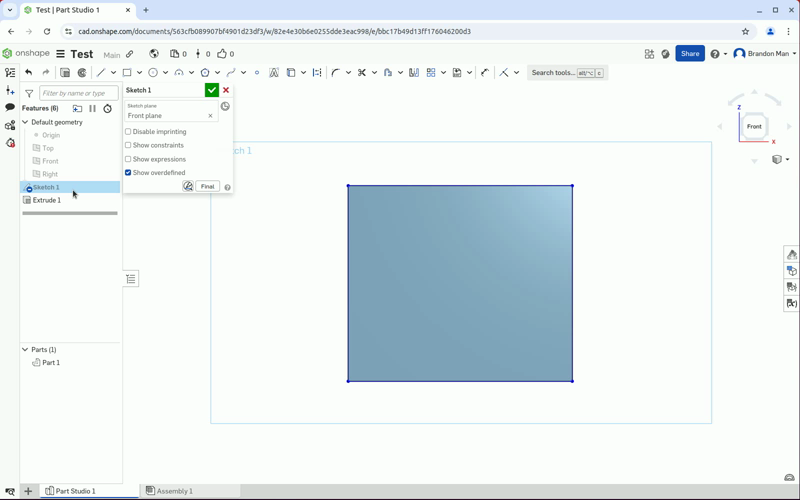
mouse_move(229, 92)
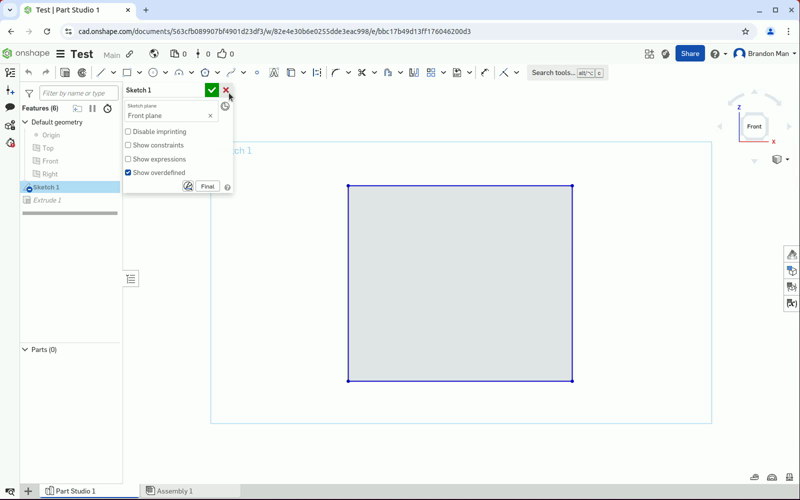
click(229, 92)
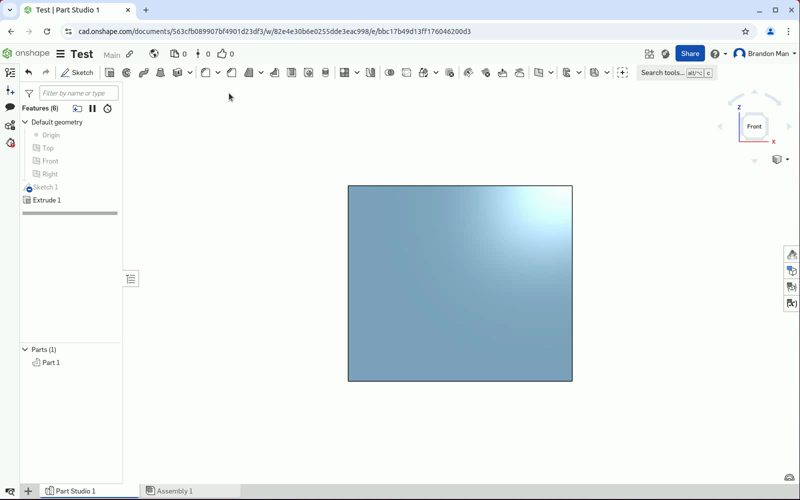
mouse_move(541, 75)
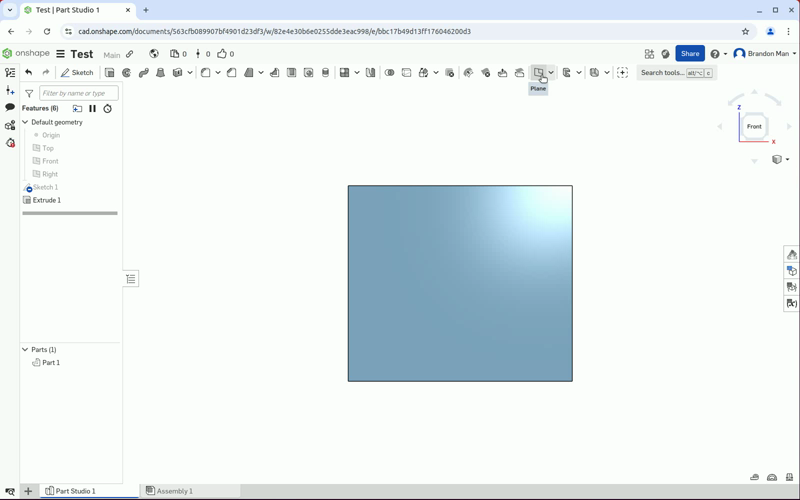
click(541, 75)
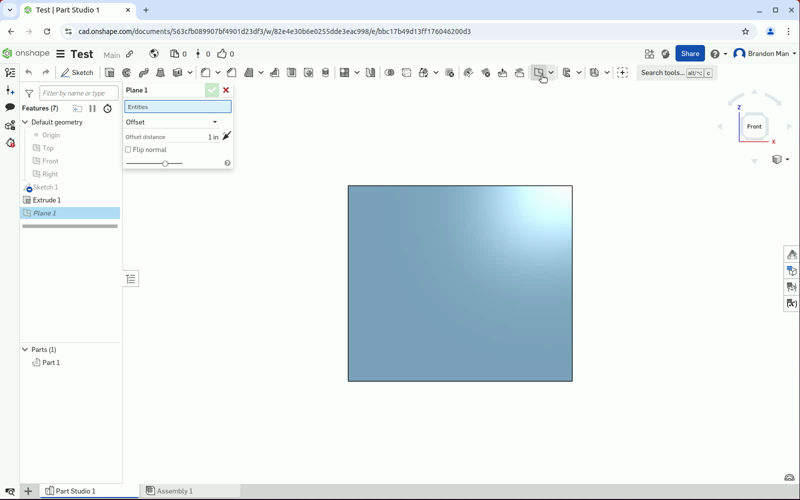
mouse_move(73, 163)
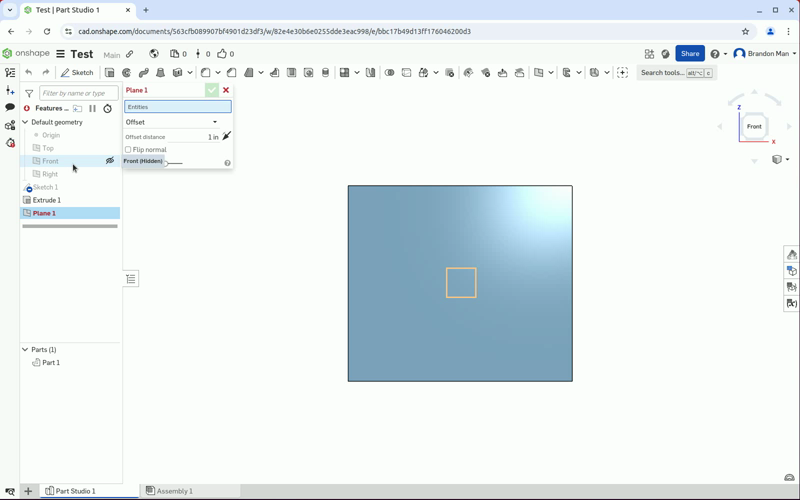
click(73, 163)
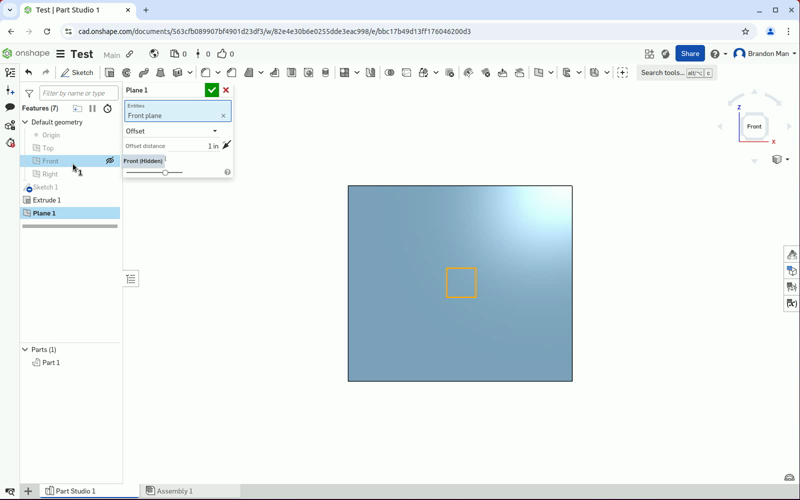
key(tab, 2)
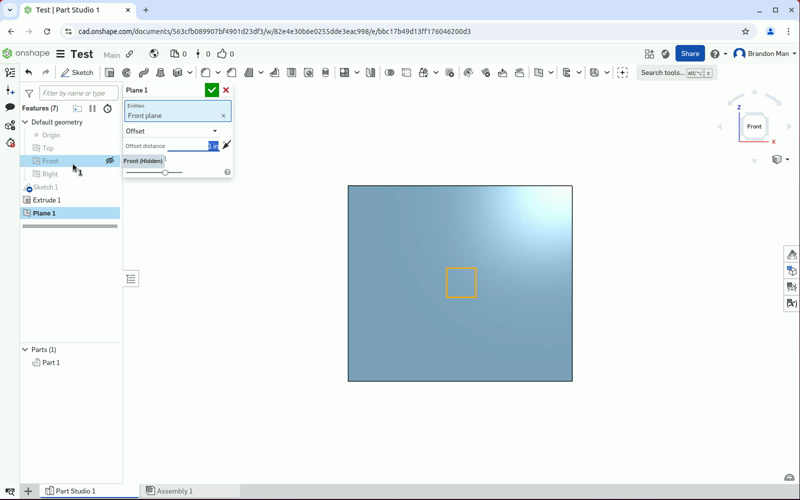
text(11.554)
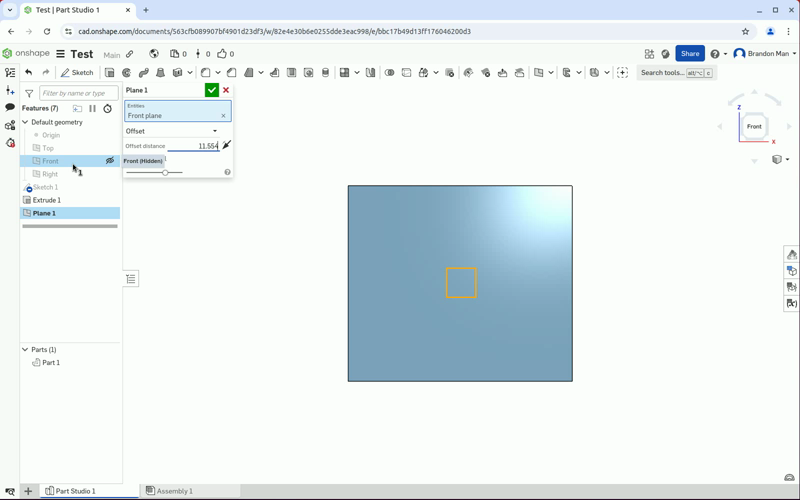
key(enter, 2)
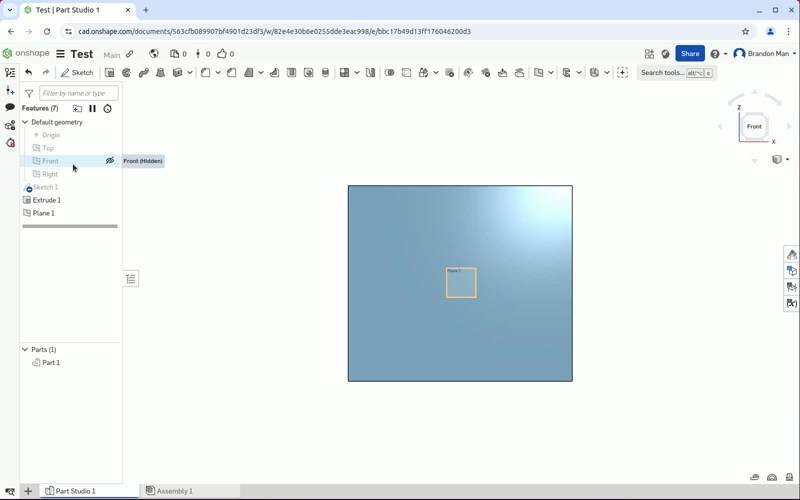
key(shift+s)
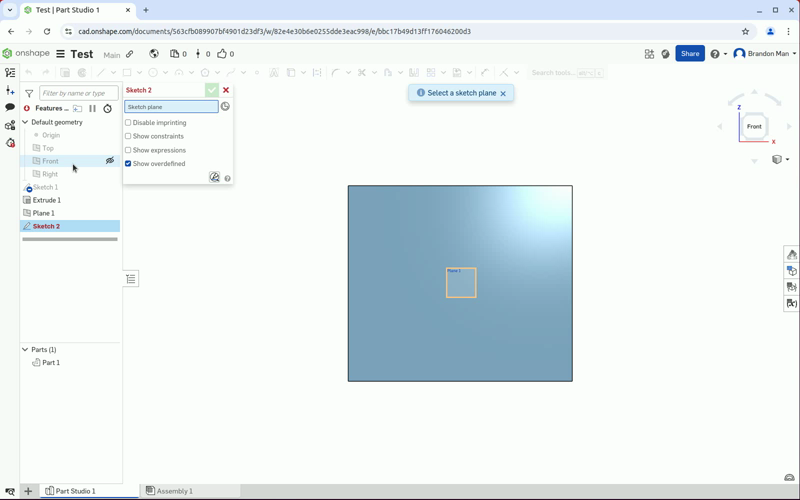
mouse_move(73, 215)
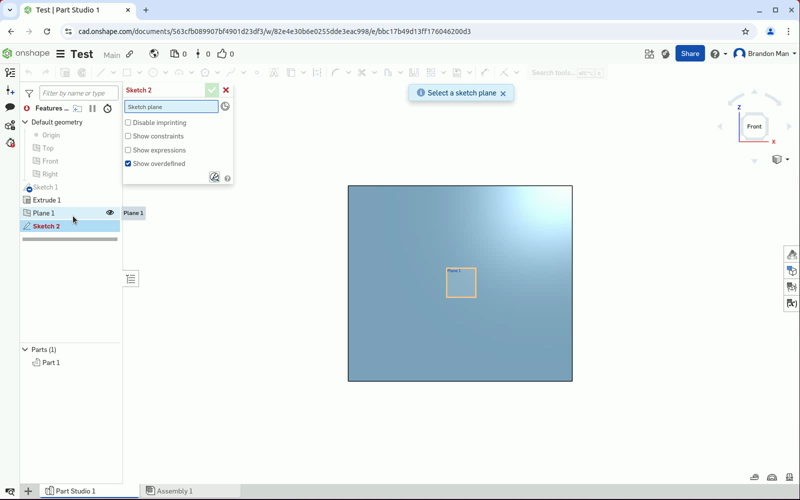
click(73, 215)
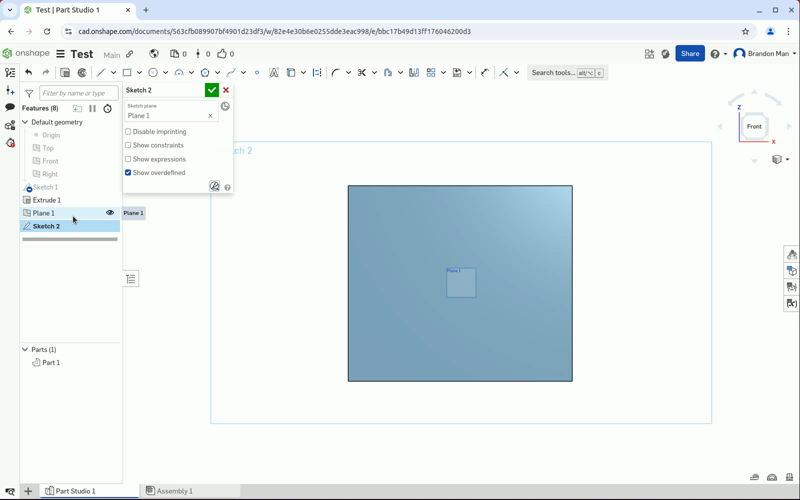
mouse_move(73, 352)
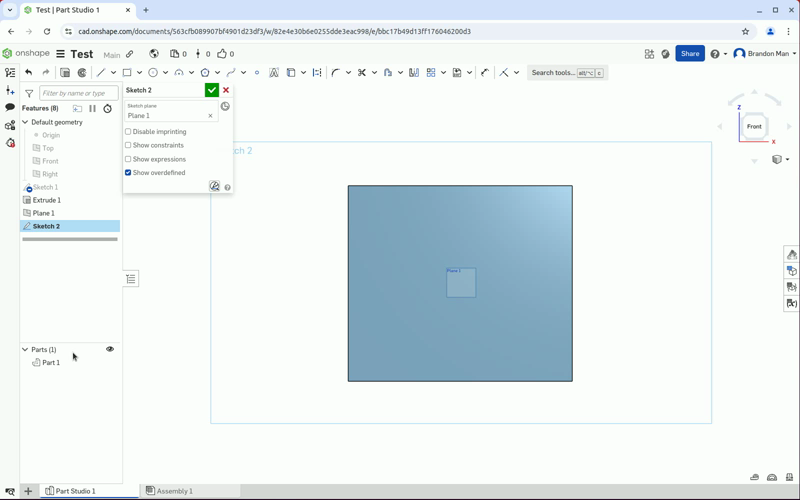
key(y)
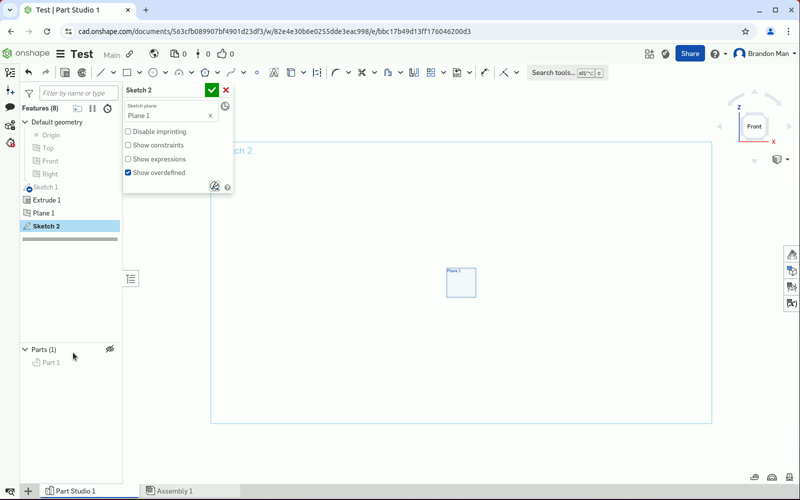
key(l)
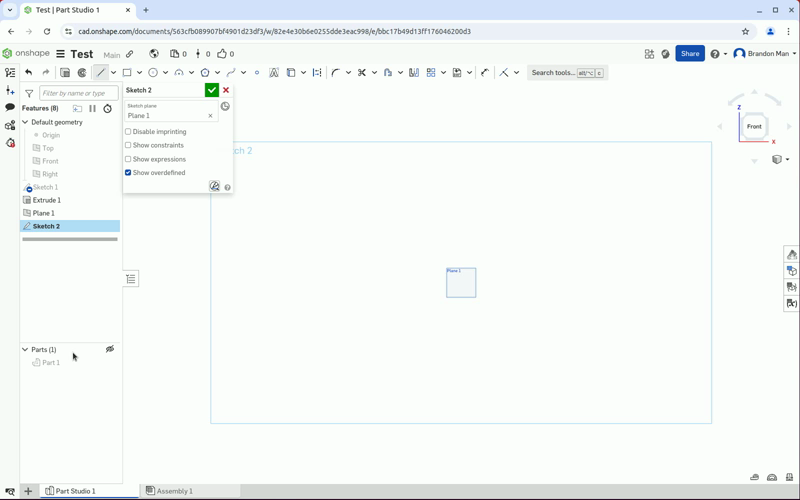
key_down(shift)
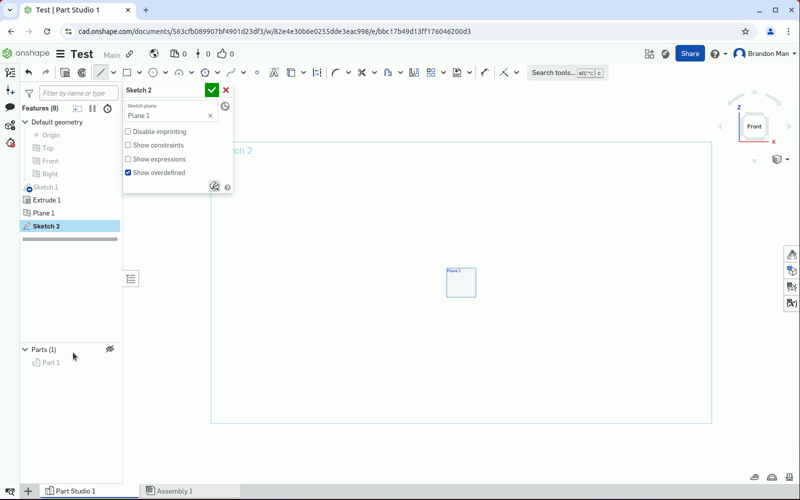
mouse_move(348, 353)
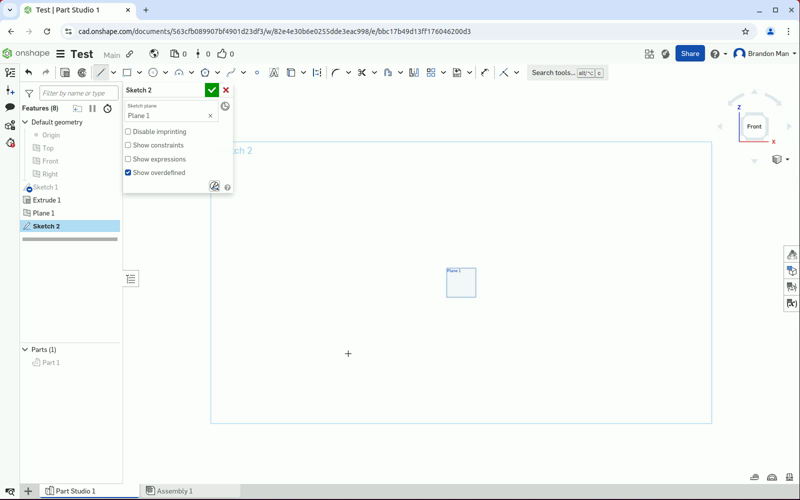
click(348, 353)
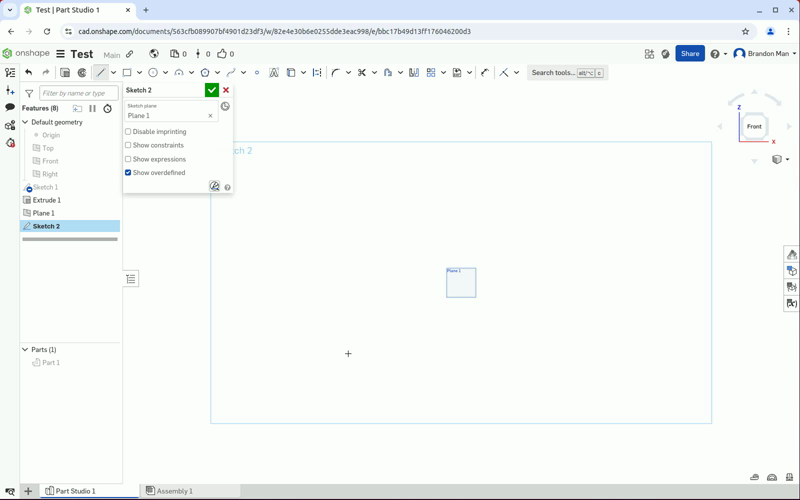
key_up(shift)
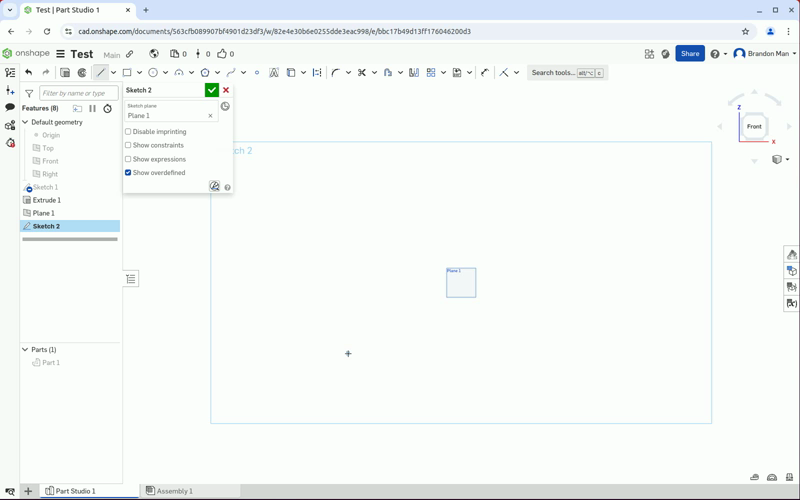
key_down(shift)
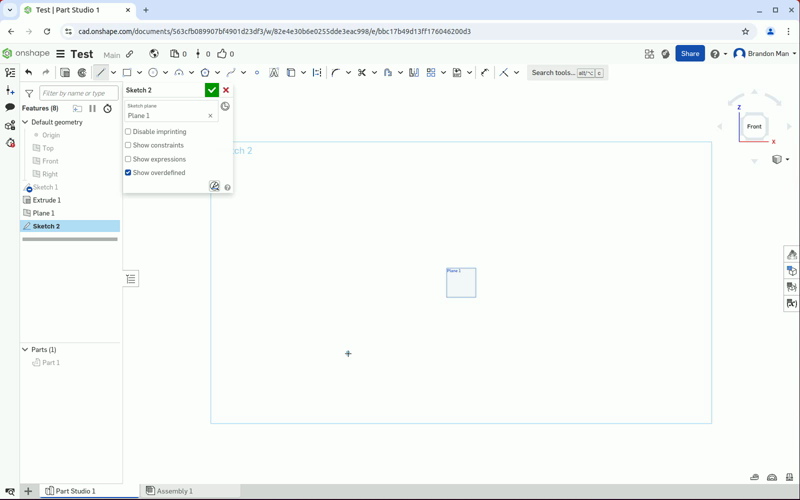
mouse_move(572, 353)
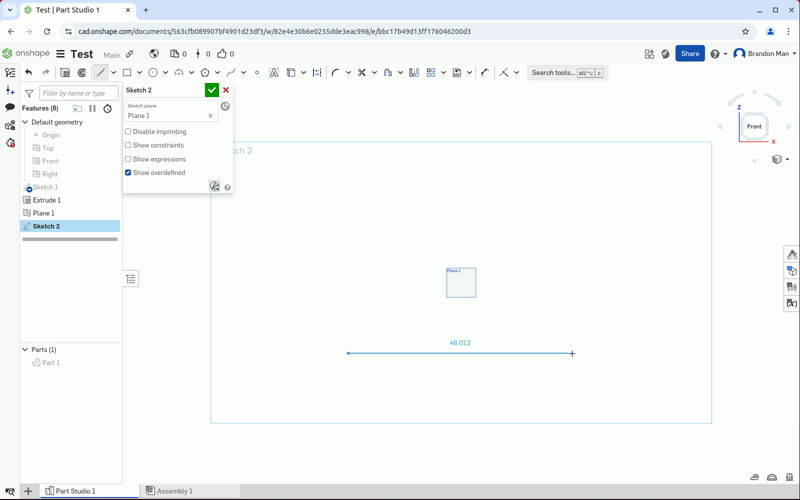
click(572, 353)
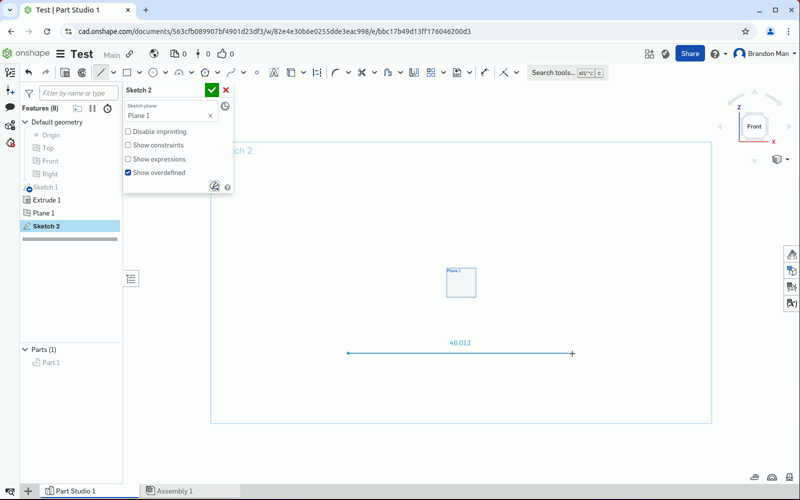
key_up(shift)
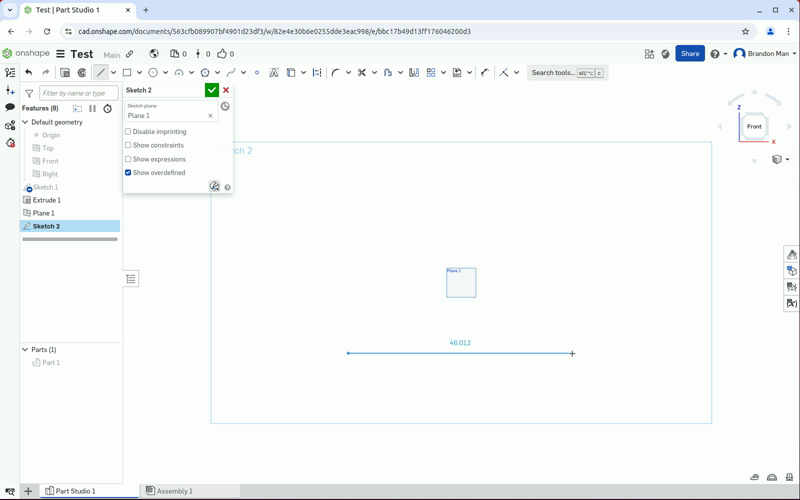
key_down(shift)
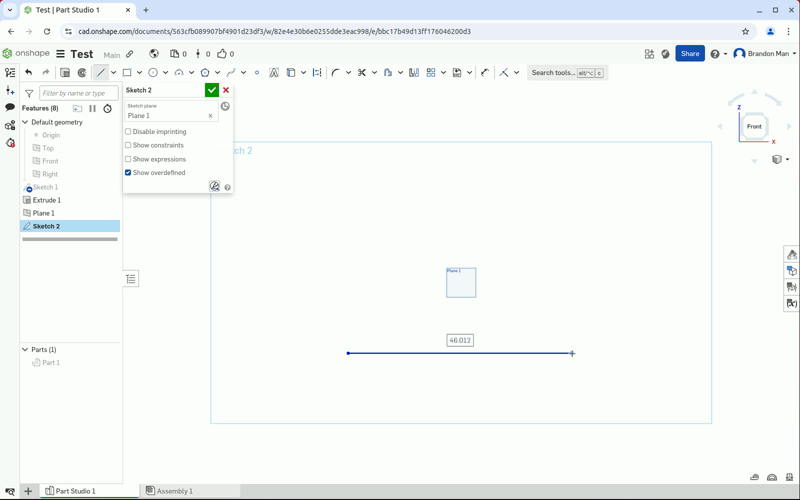
mouse_move(572, 186)
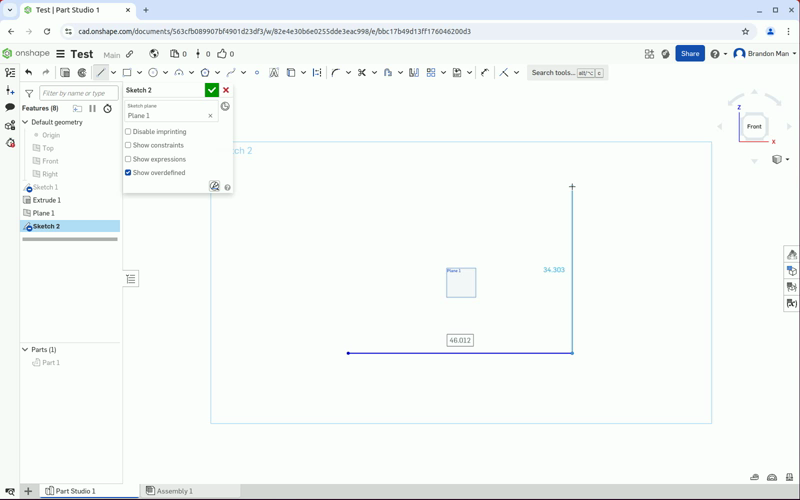
click(572, 186)
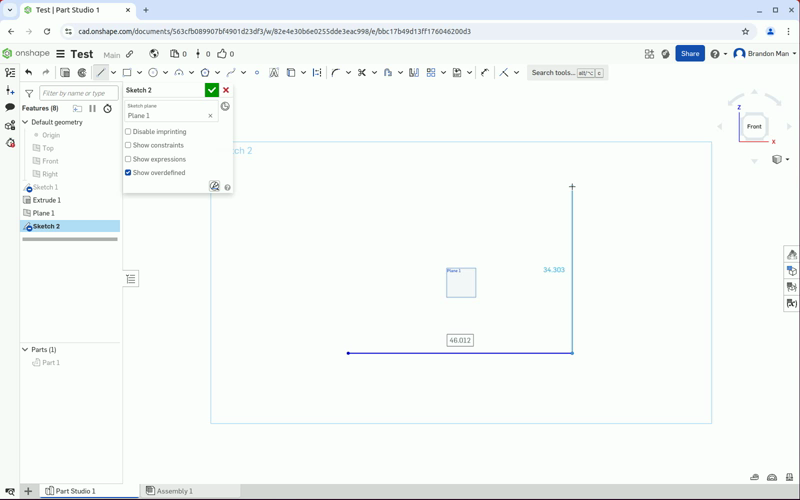
key_up(shift)
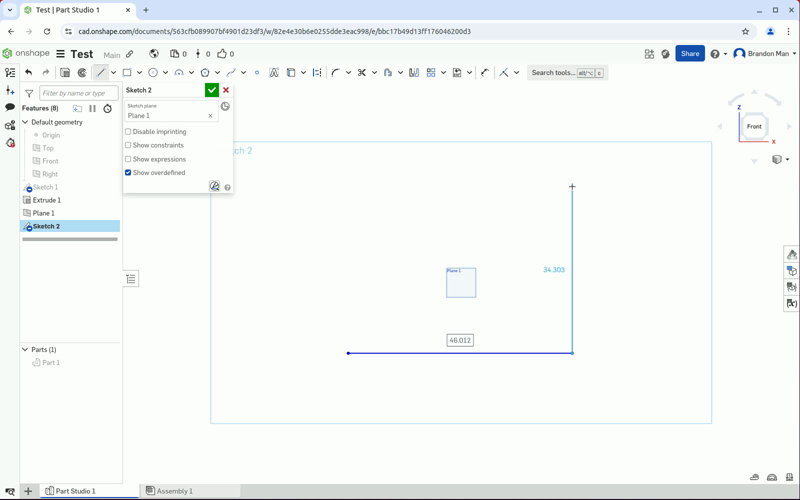
key_down(shift)
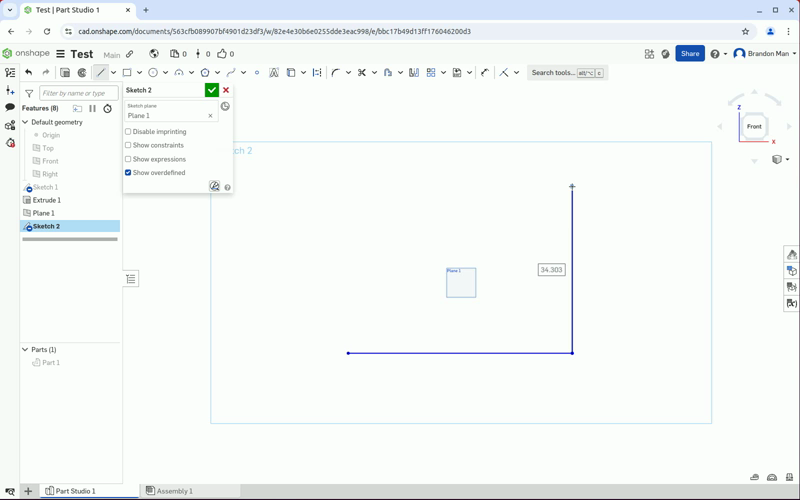
mouse_move(348, 186)
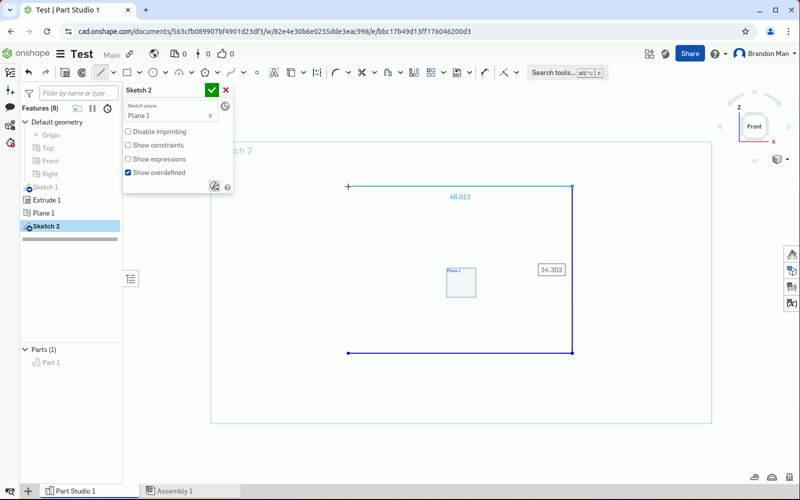
click(348, 186)
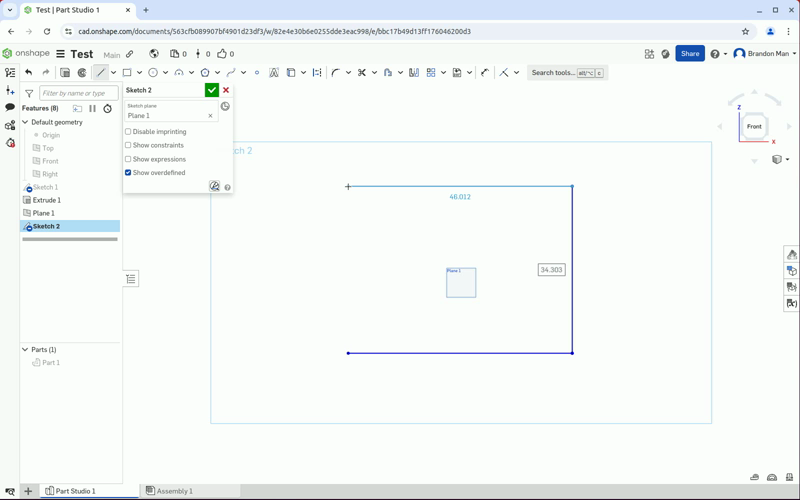
key_up(shift)
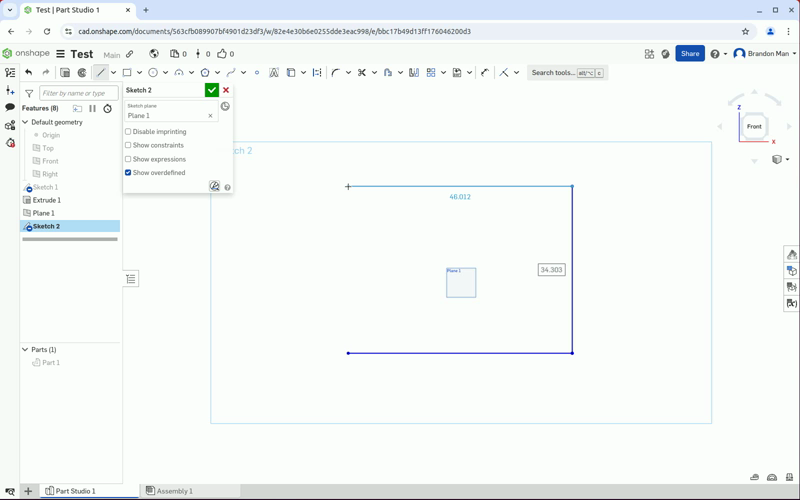
key_down(shift)
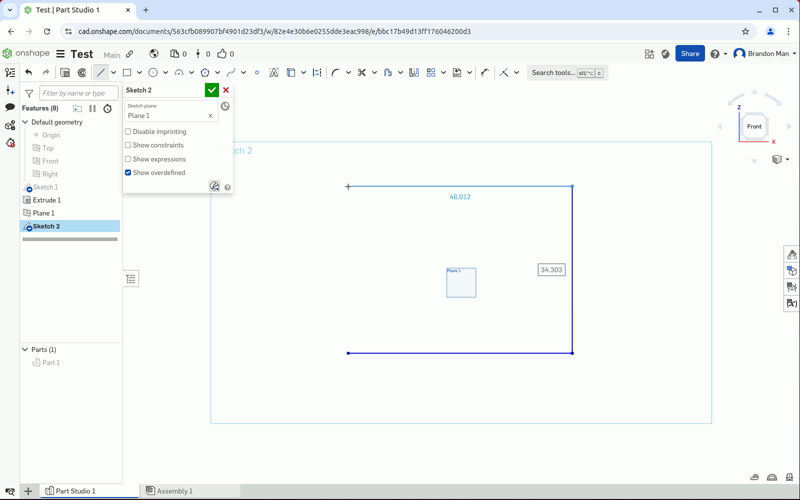
mouse_move(348, 353)
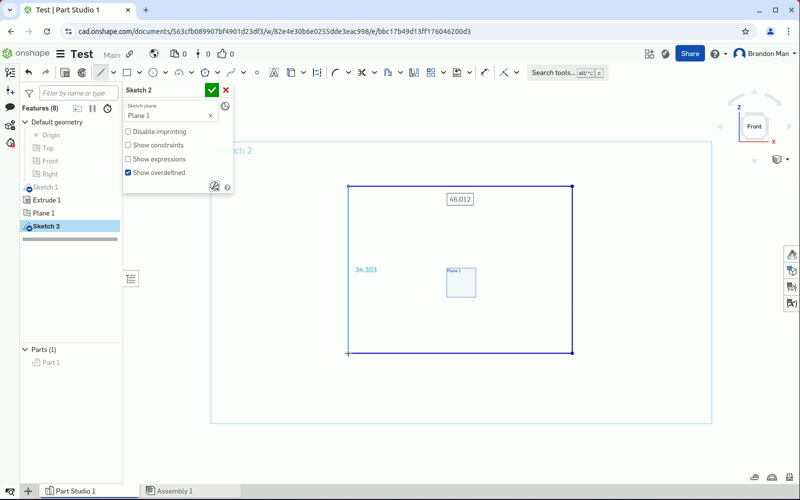
key_up(shift)
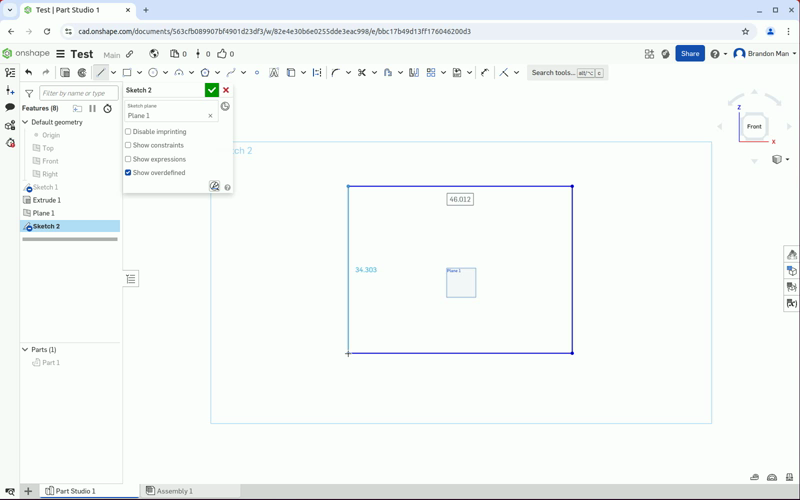
click(348, 353)
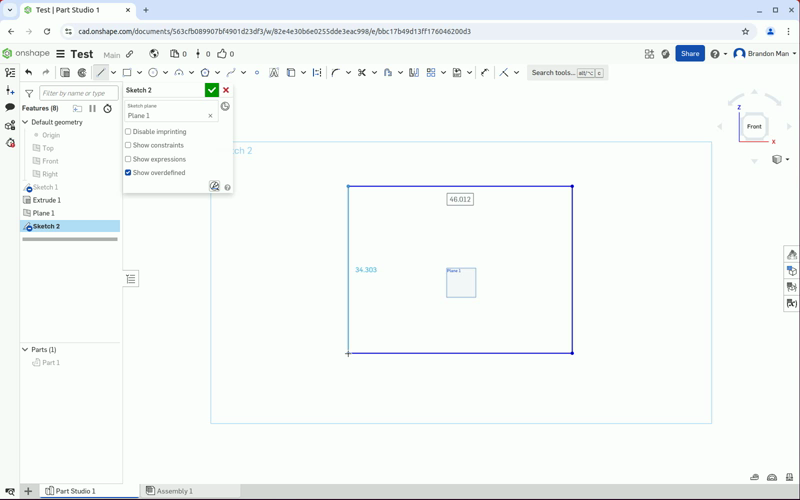
key(esc)
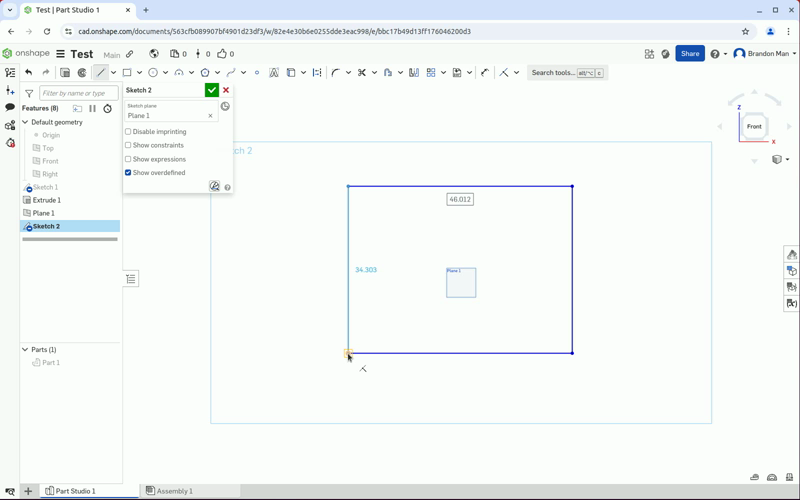
mouse_move(423, 257)
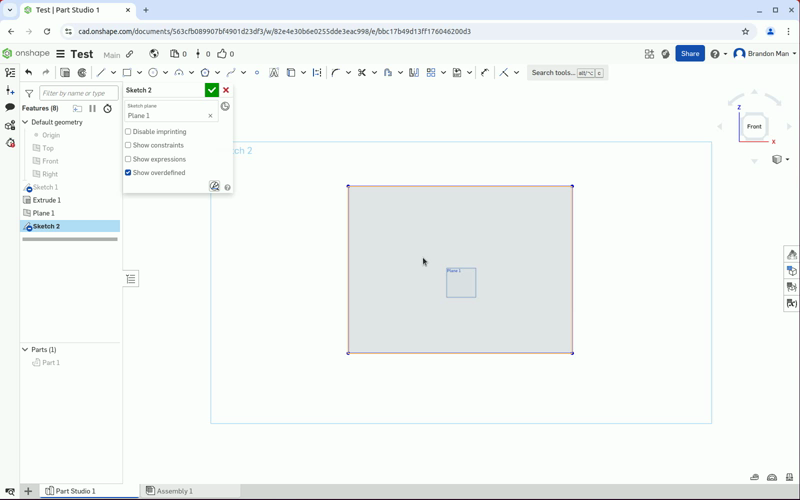
click(423, 257)
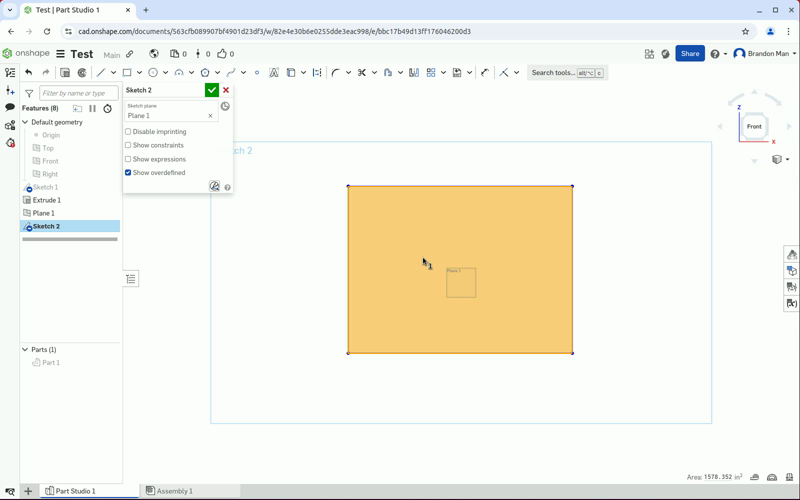
mouse_move(73, 352)
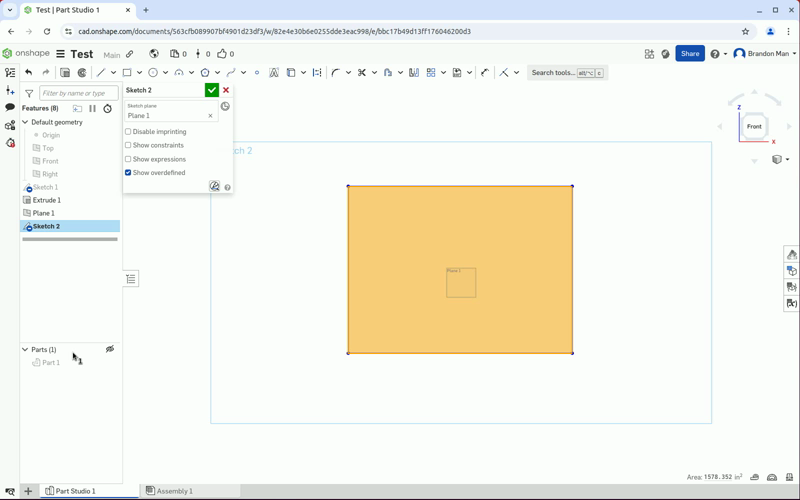
key(shift+y)
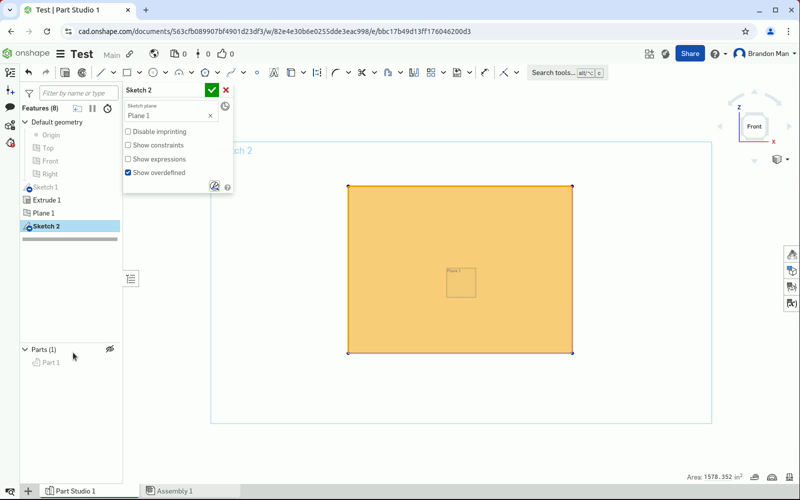
key(shift+e)
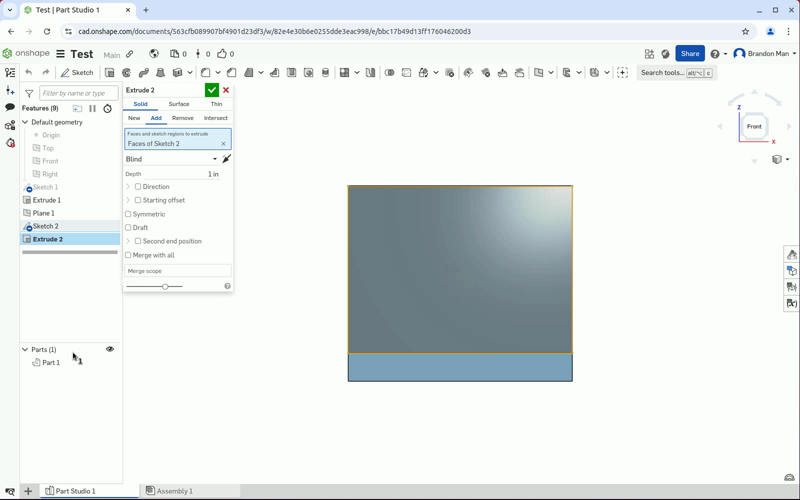
mouse_move(143, 106)
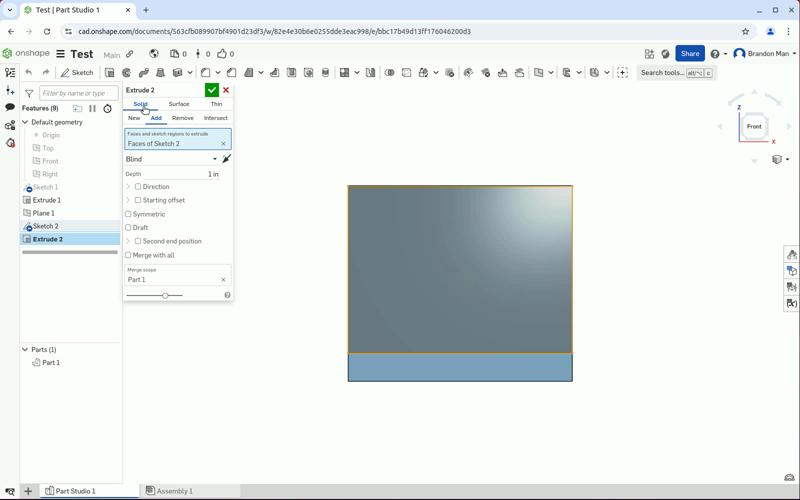
click(143, 106)
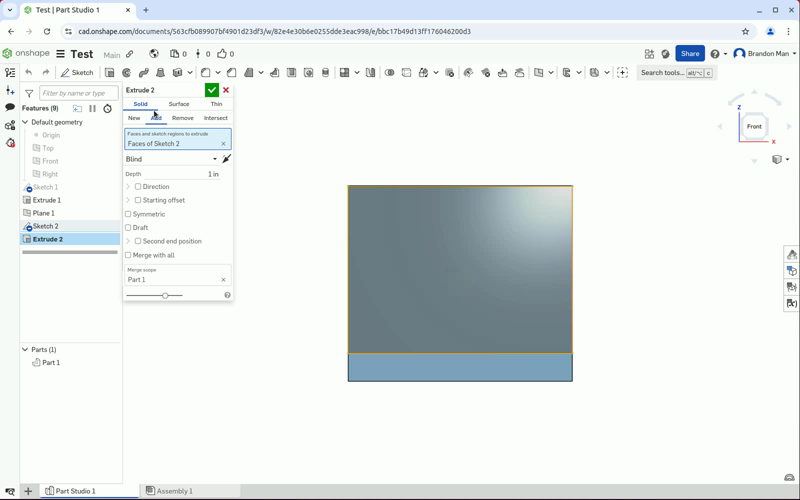
mouse_move(186, 120)
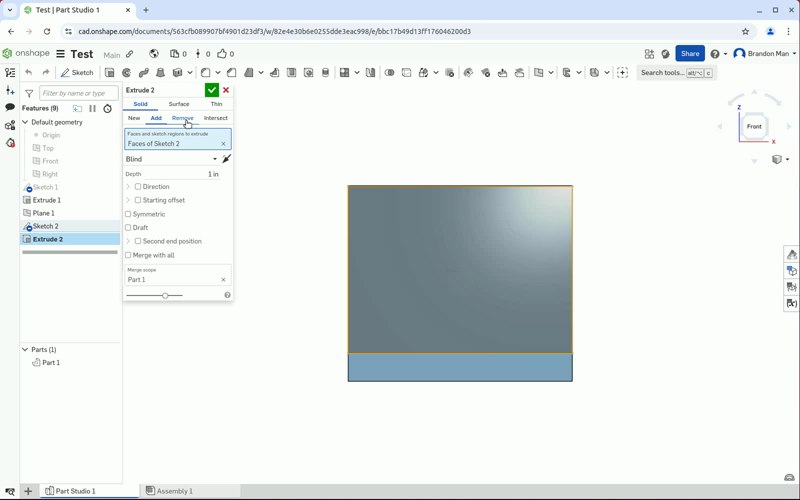
click(186, 120)
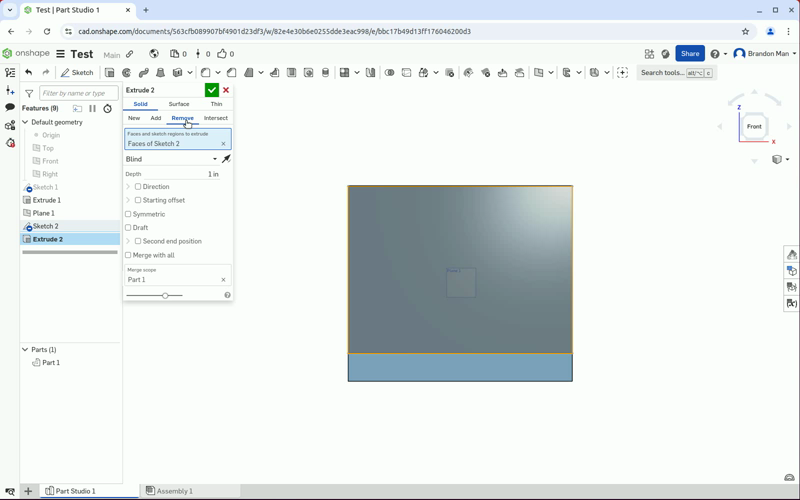
key(tab, 4)
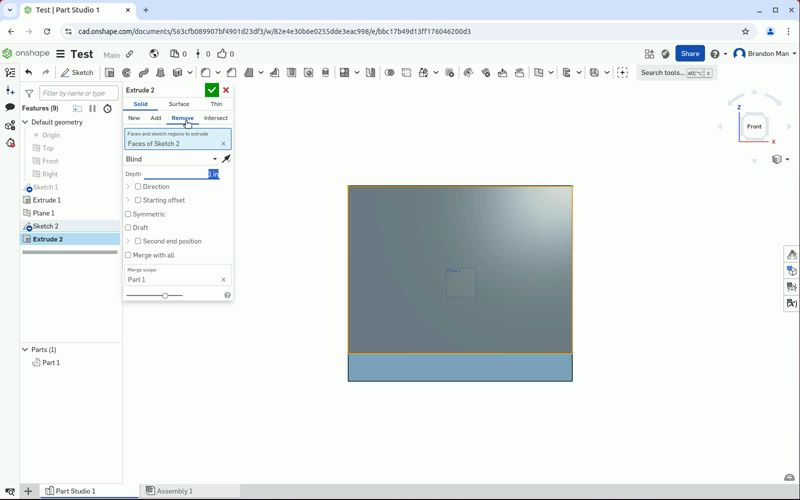
text(5.777)
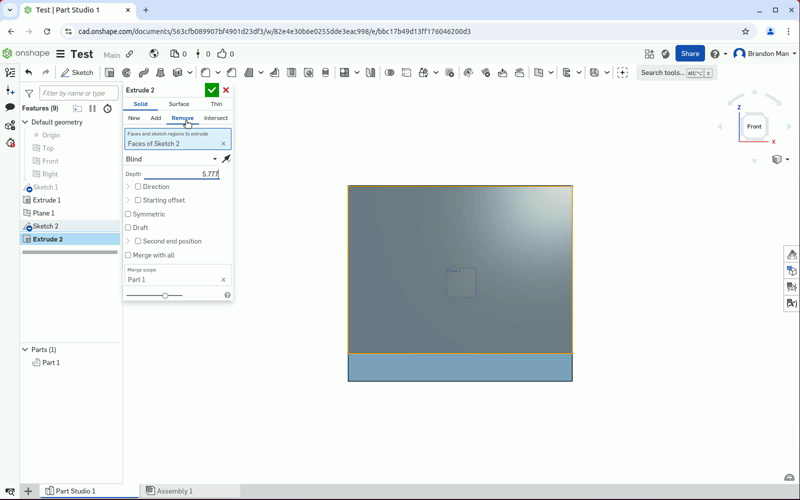
key(tab, 6)
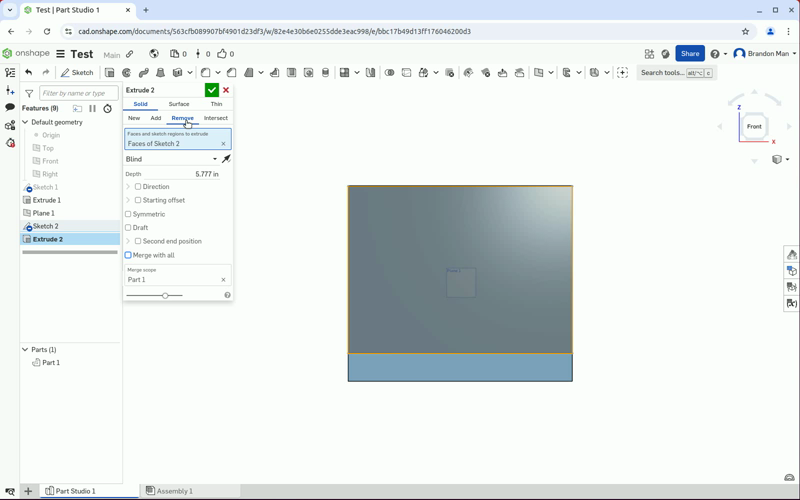
key(space)
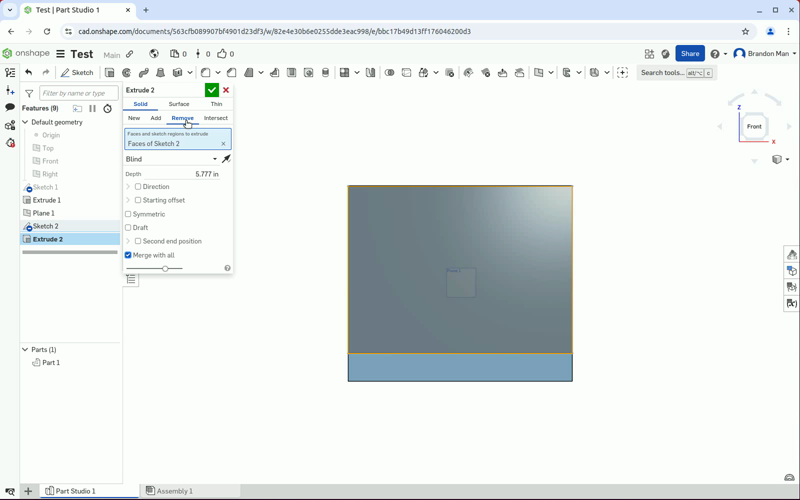
key(enter)
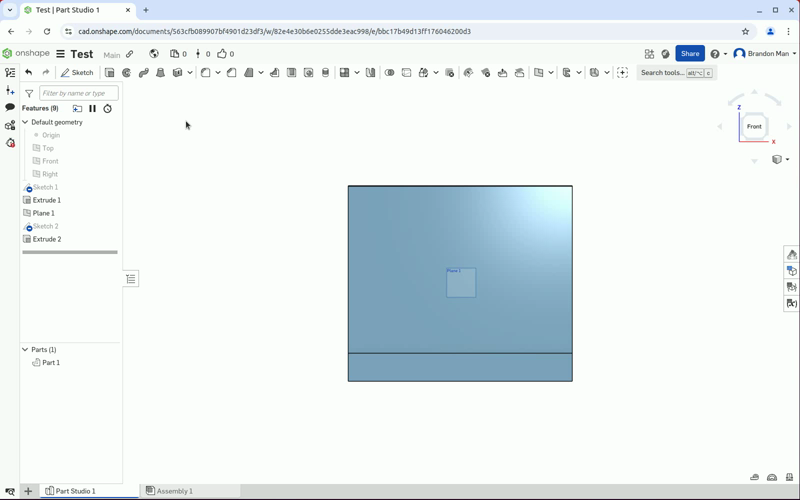
key(shift+h)
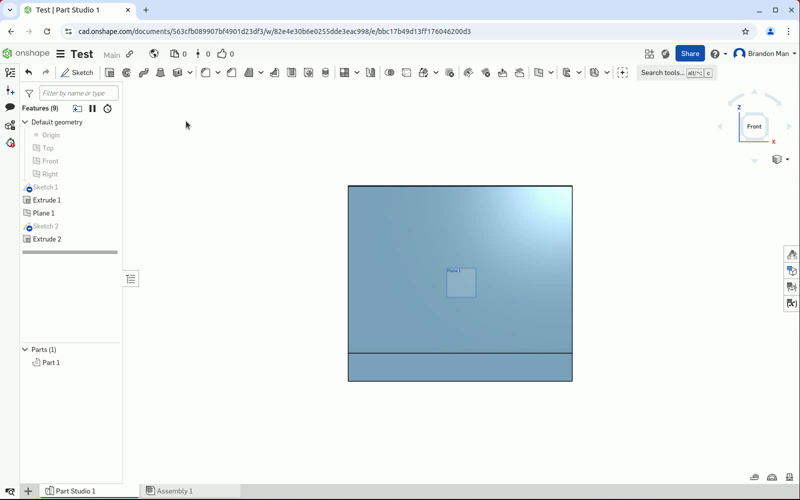
key(shift+h)
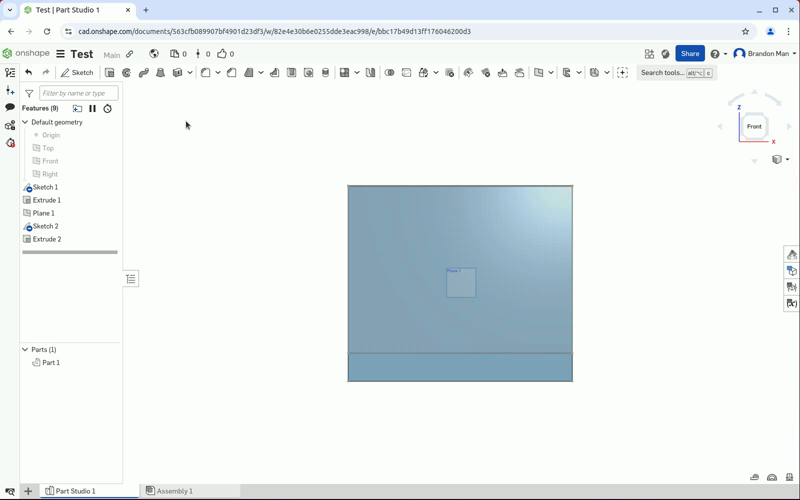
key(shift+7)
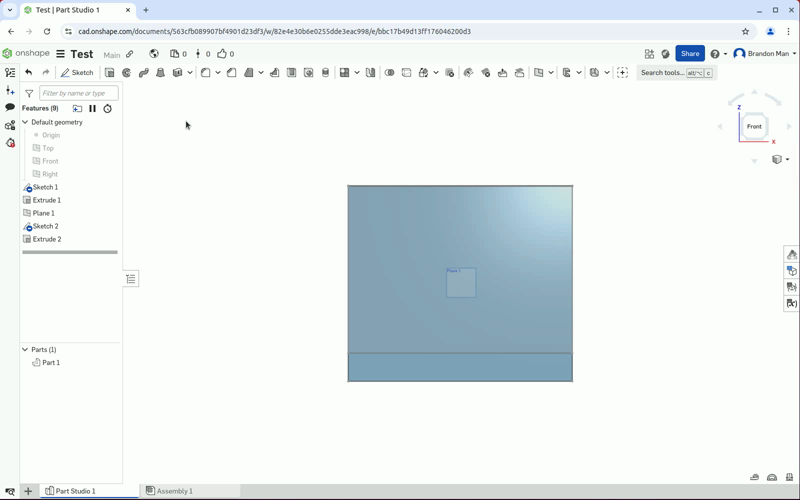
key(left, 2)
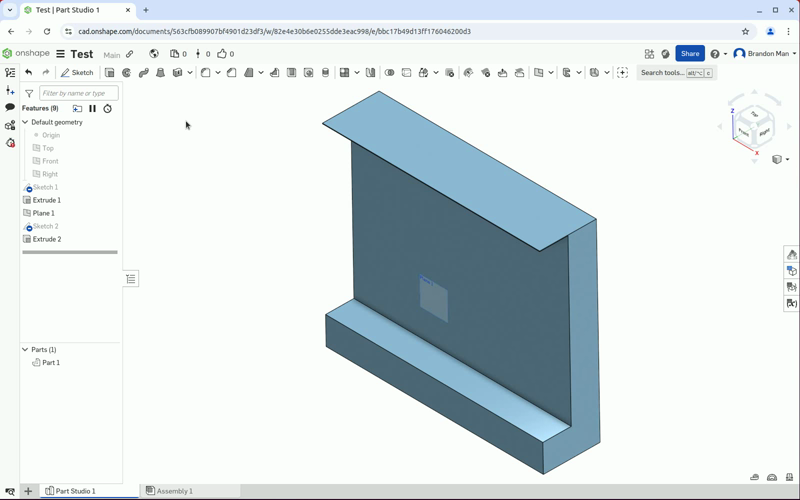
key(down, 2)
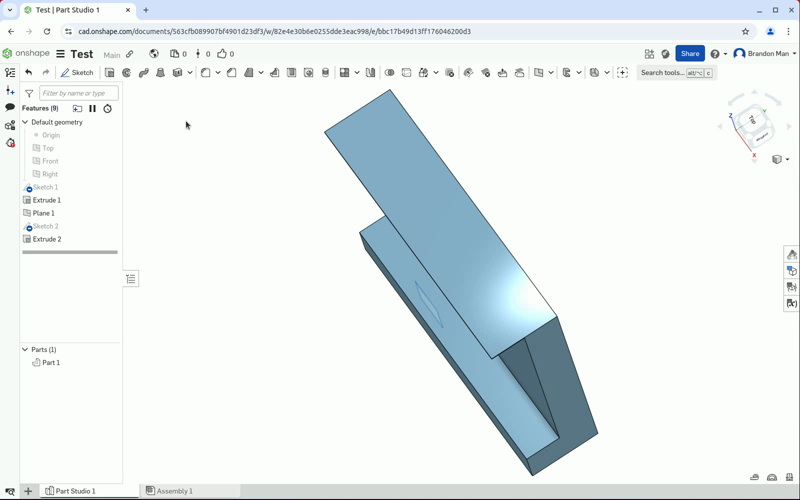
key(up, 2)
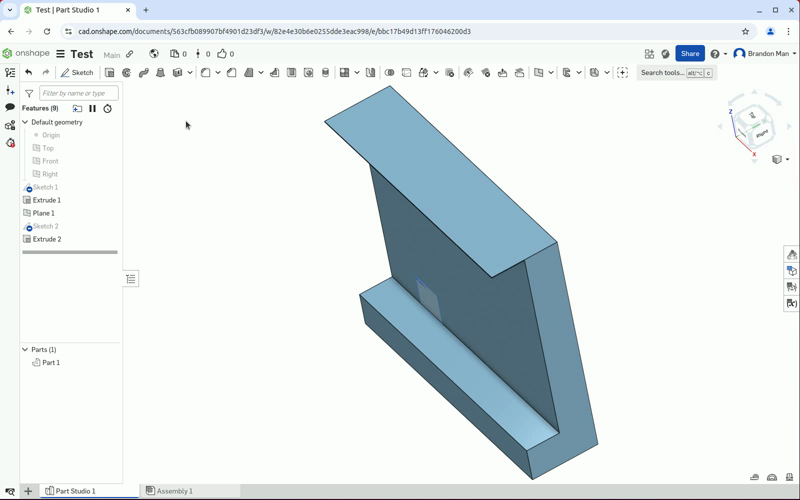
key(right, 2)
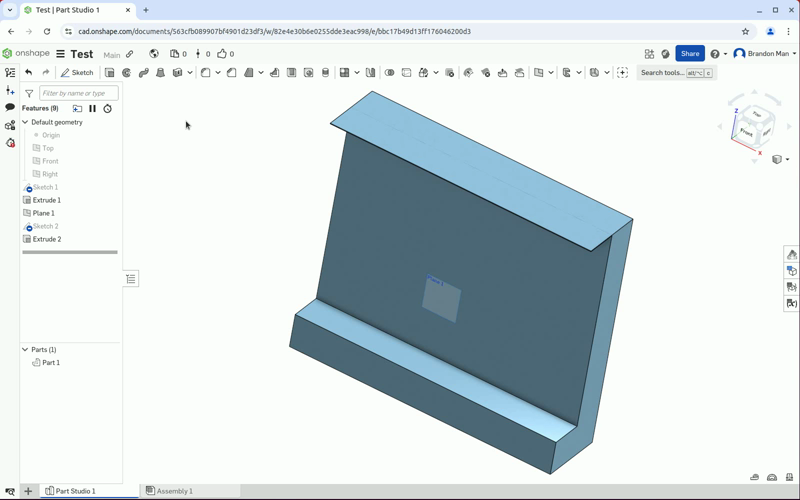
mouse_move(73, 189)
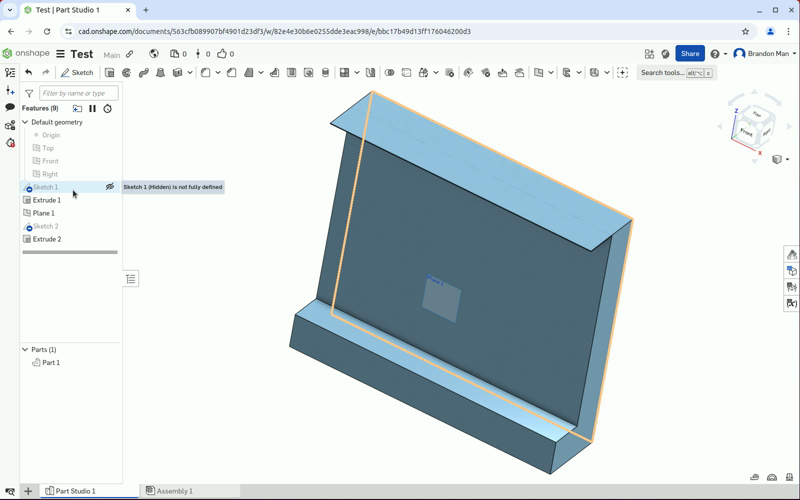
click(73, 189)